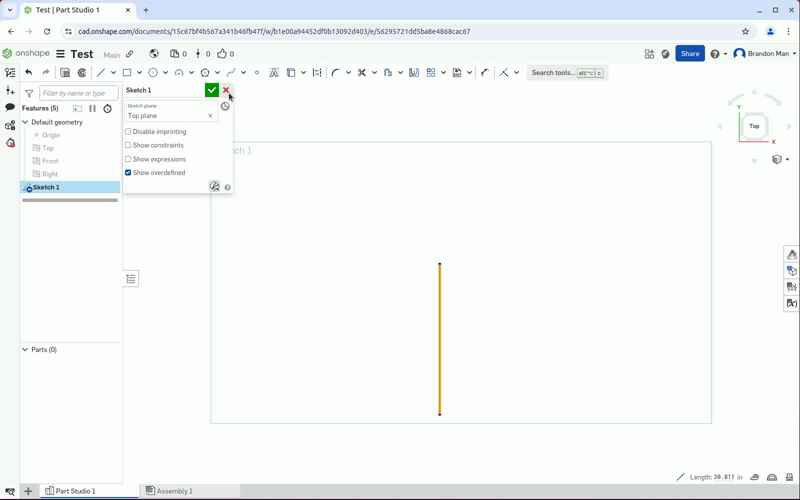
key(shift+h)
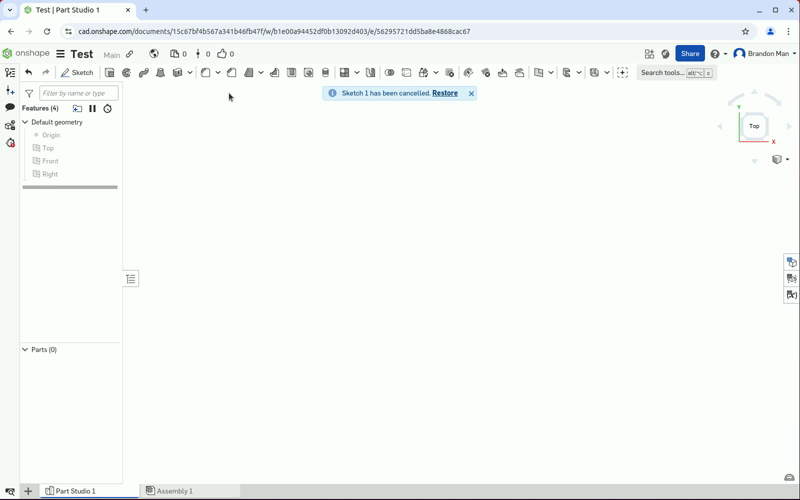
mouse_move(73, 352)
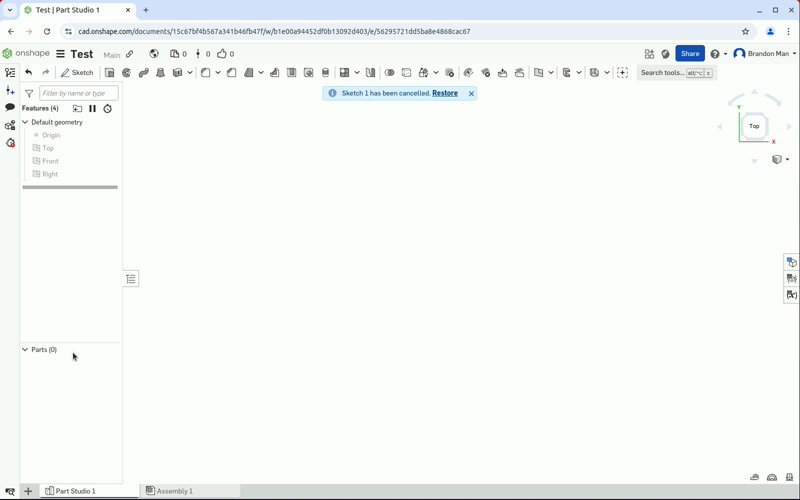
key(y)
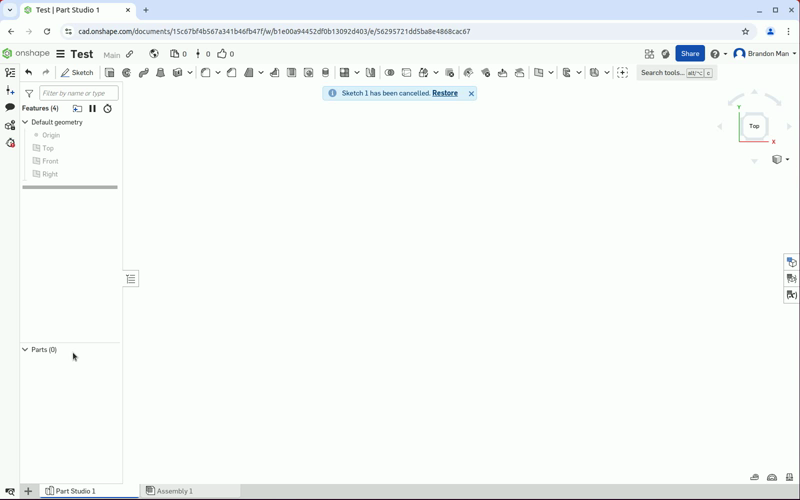
key(shift+p)
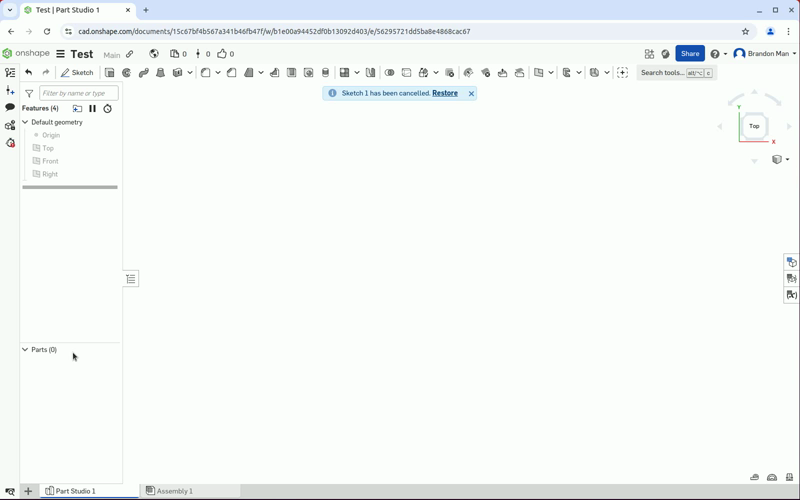
key(space)
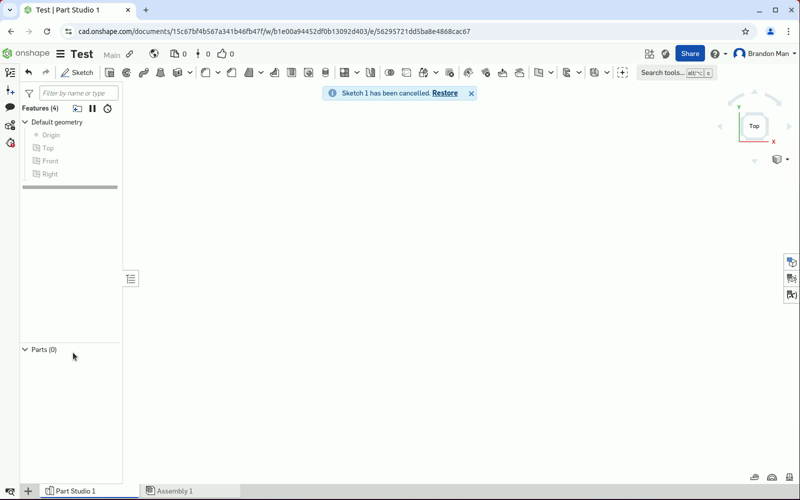
key_down(shift)
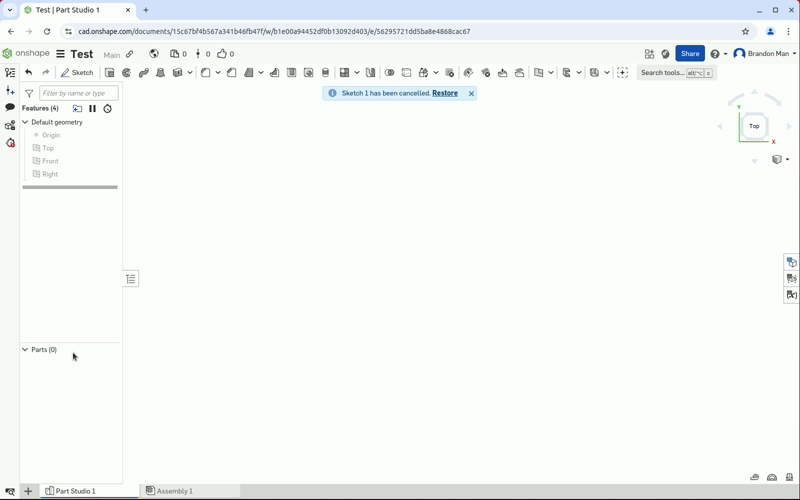
key(up)
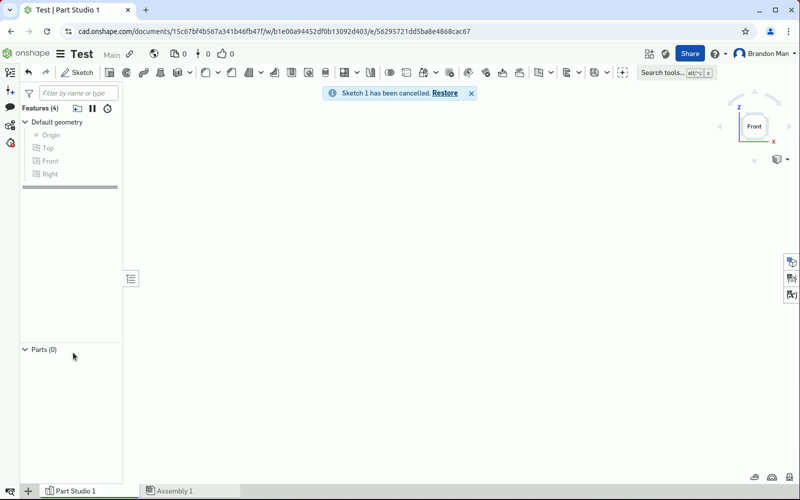
key_up(shift)
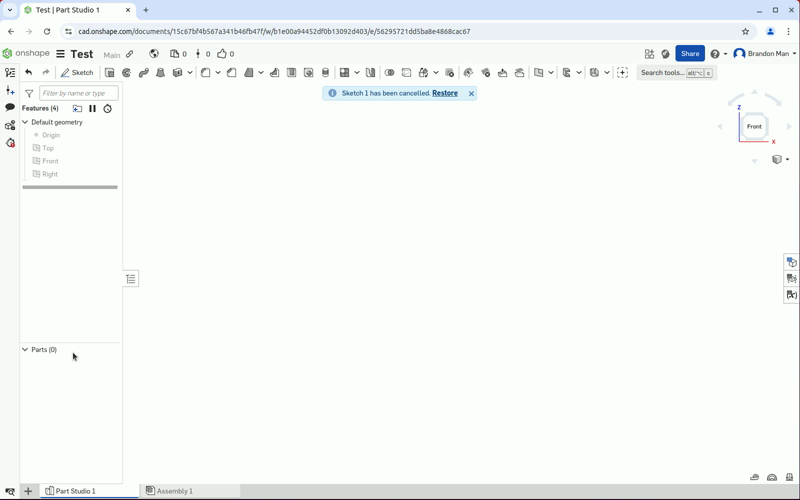
mouse_move(73, 352)
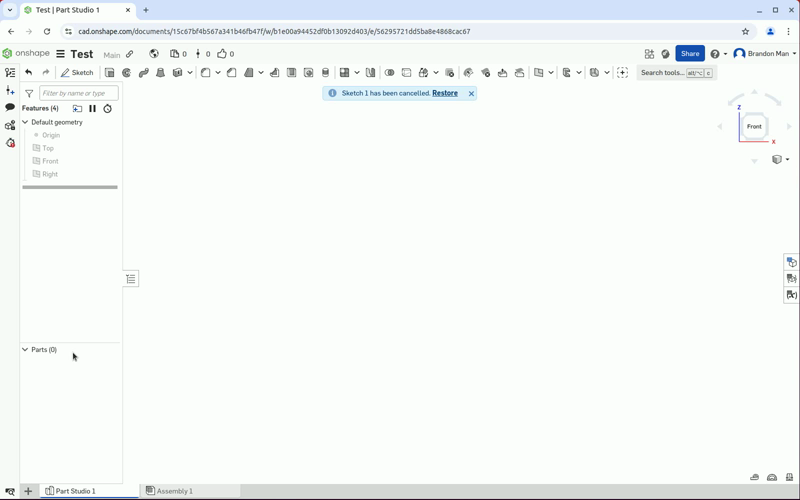
key(shift+y)
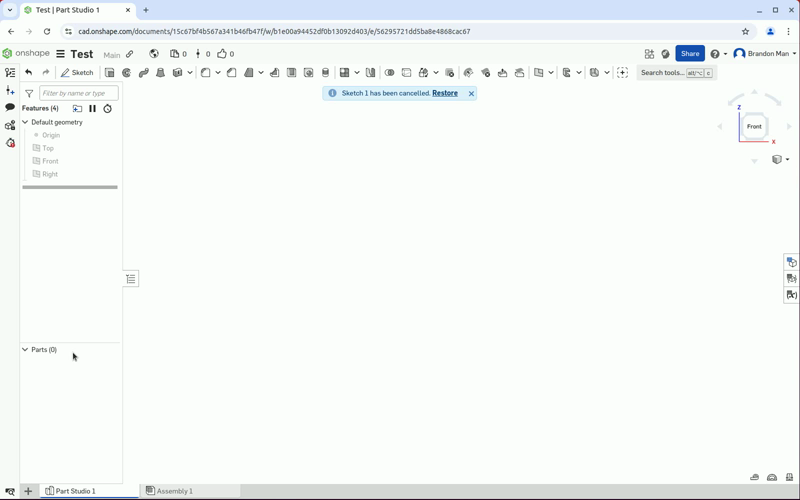
key(shift+s)
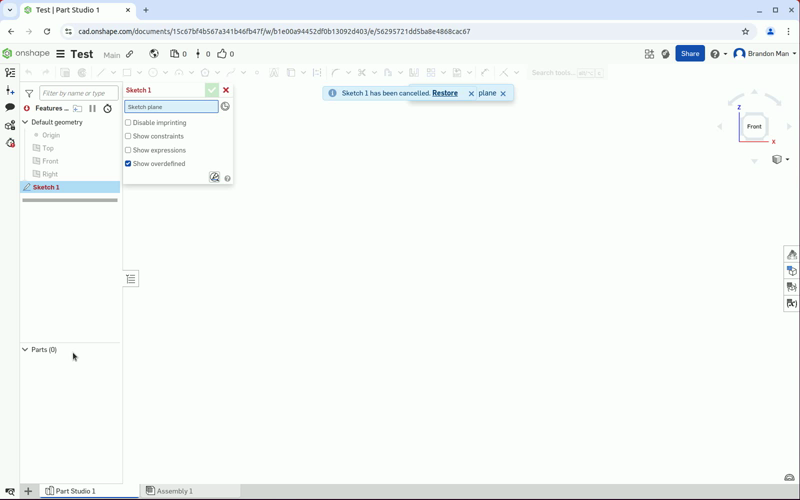
mouse_move(73, 163)
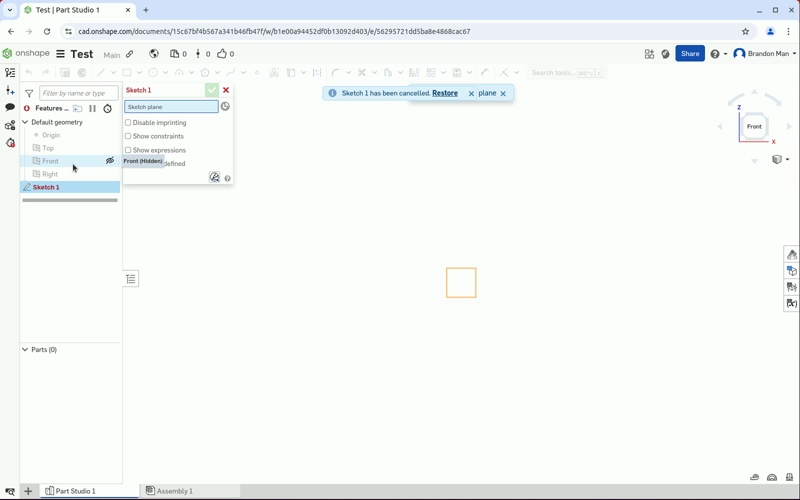
click(73, 163)
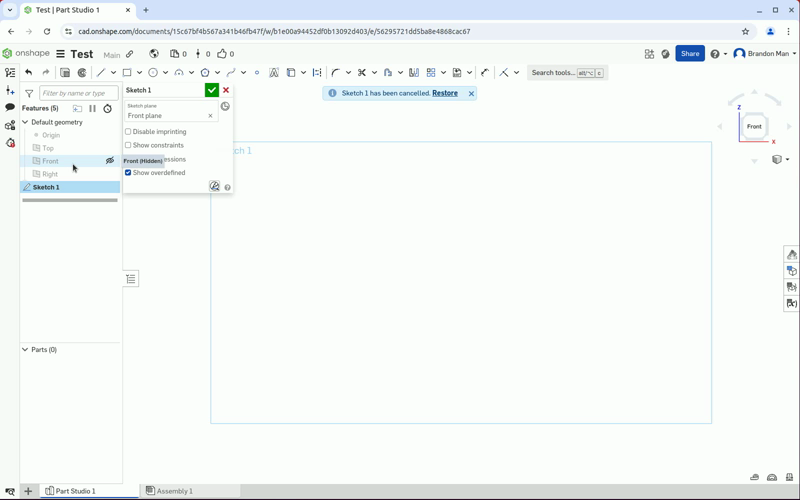
mouse_move(73, 352)
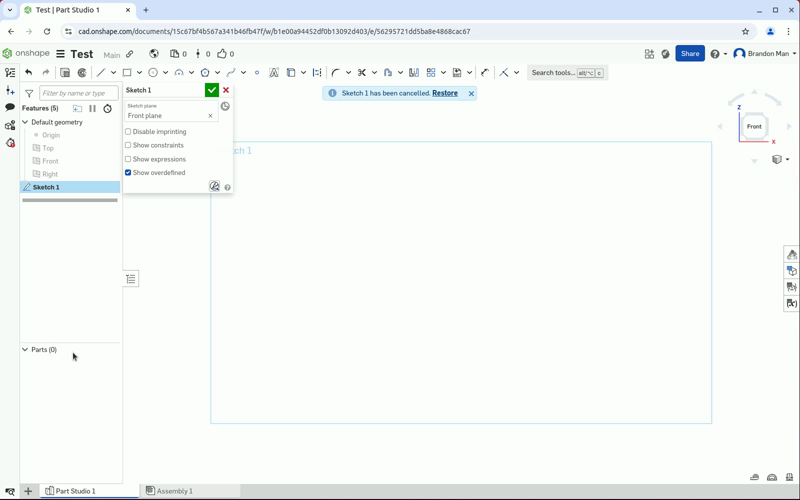
key(y)
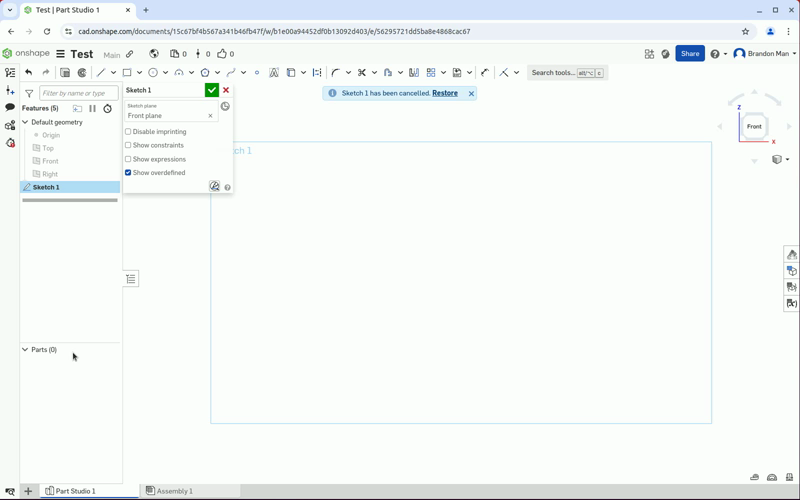
key(l)
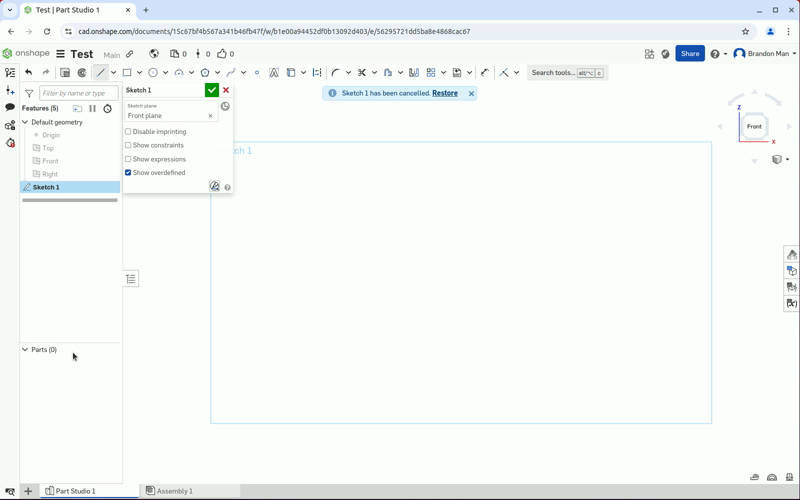
key_down(shift)
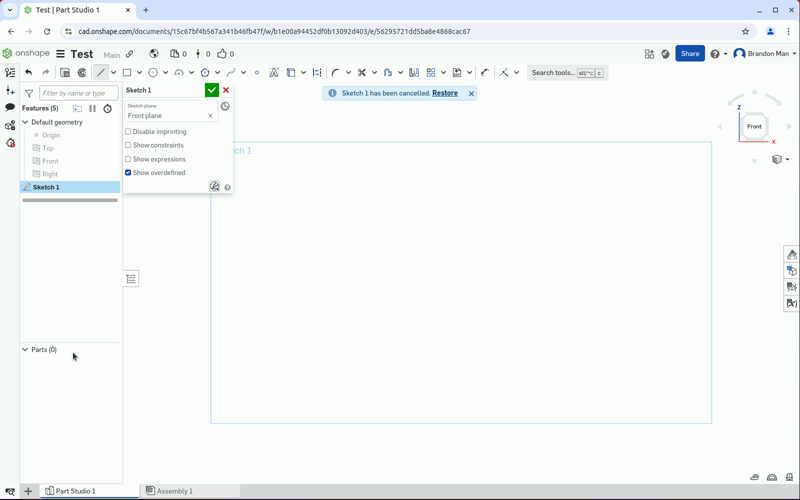
mouse_move(365, 356)
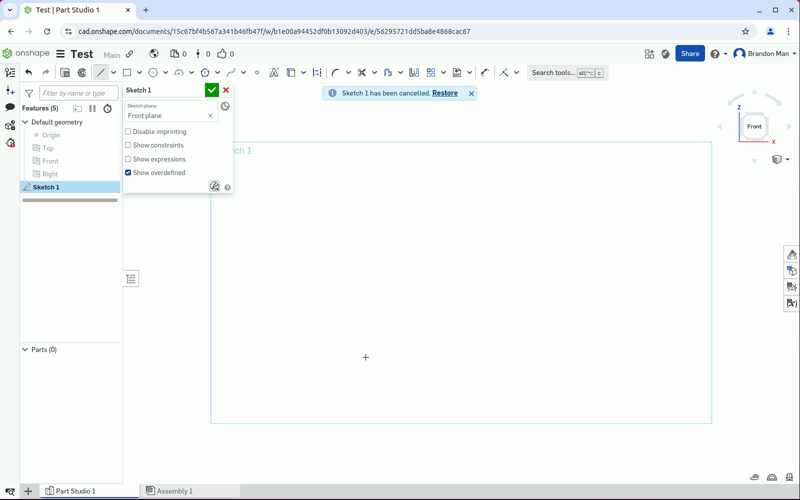
click(365, 356)
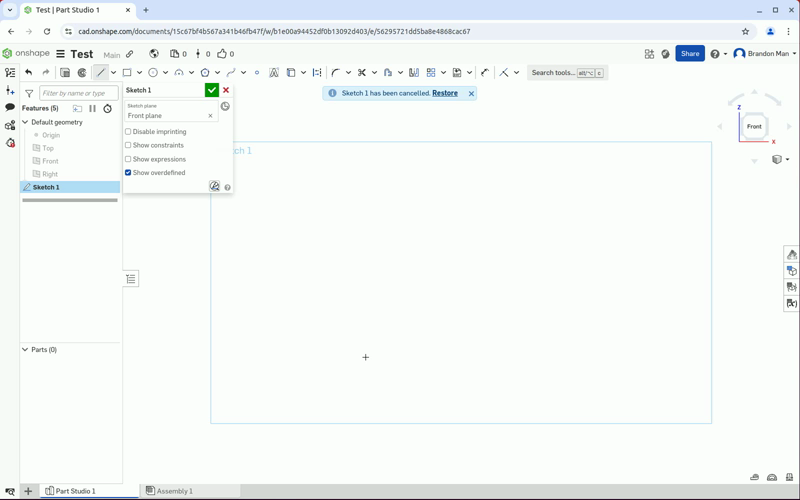
key_up(shift)
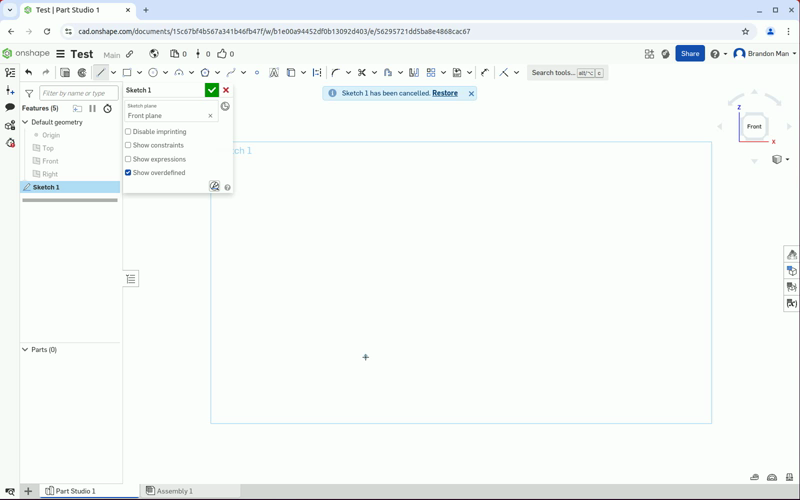
key_down(shift)
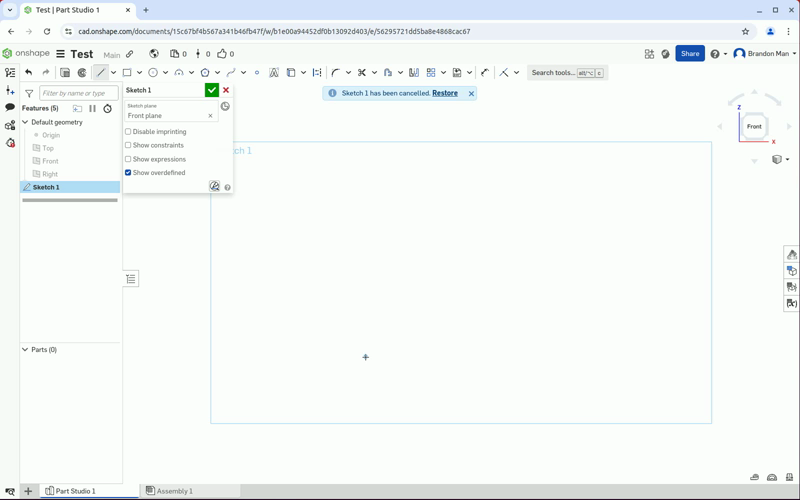
mouse_move(395, 356)
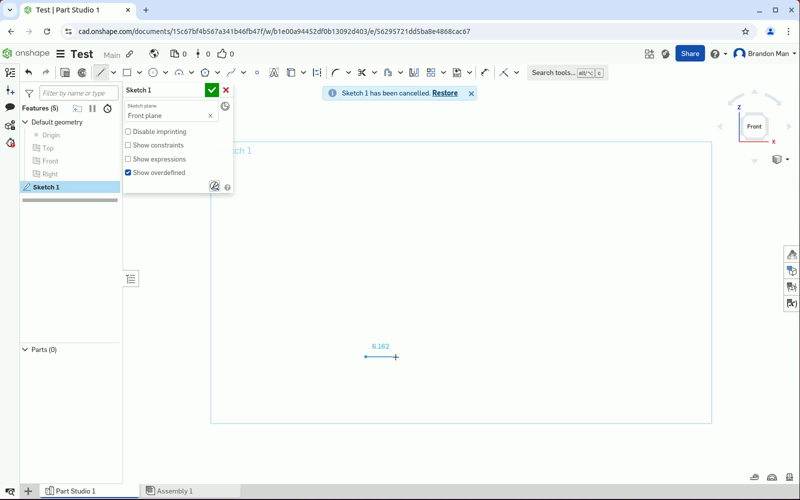
mouse_move(398, 356)
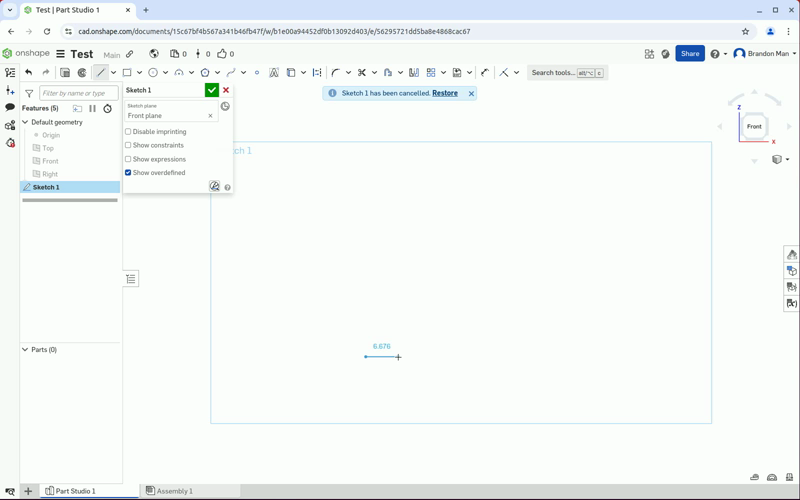
click(398, 356)
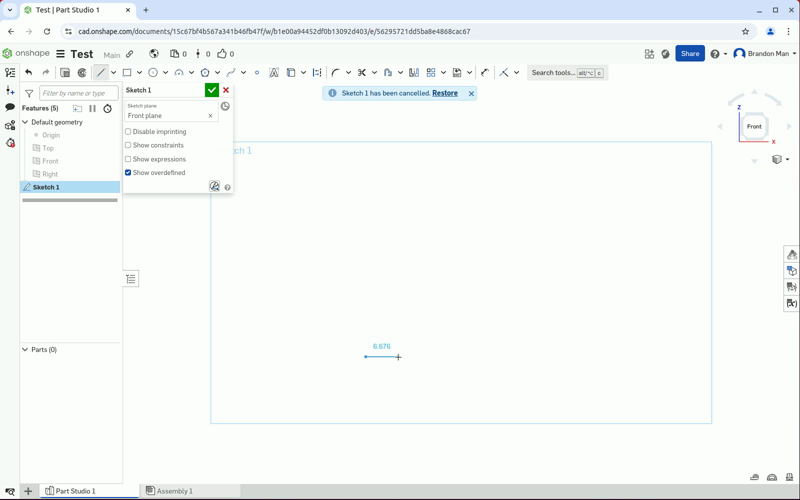
key_up(shift)
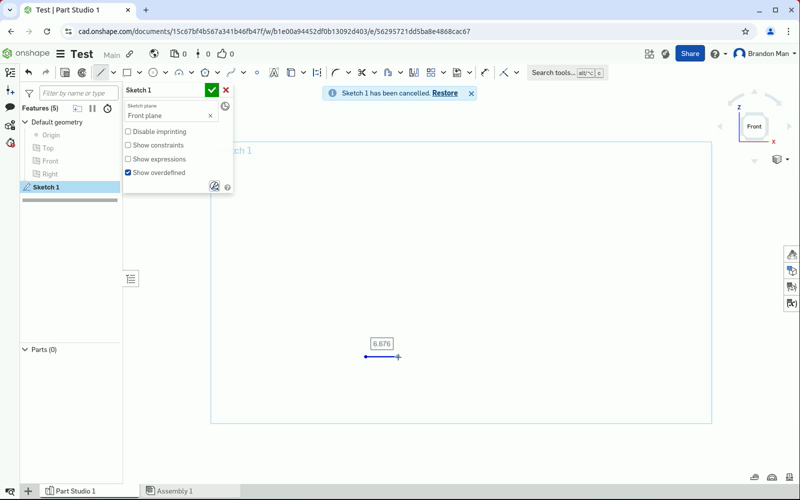
key_down(shift)
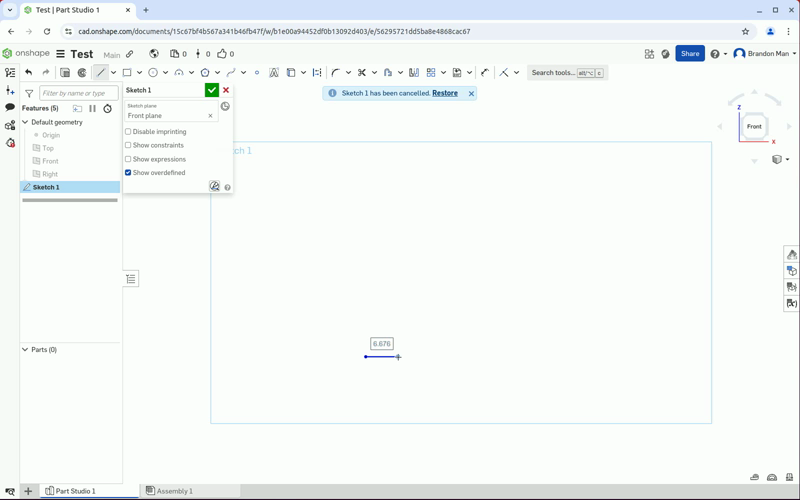
mouse_move(428, 356)
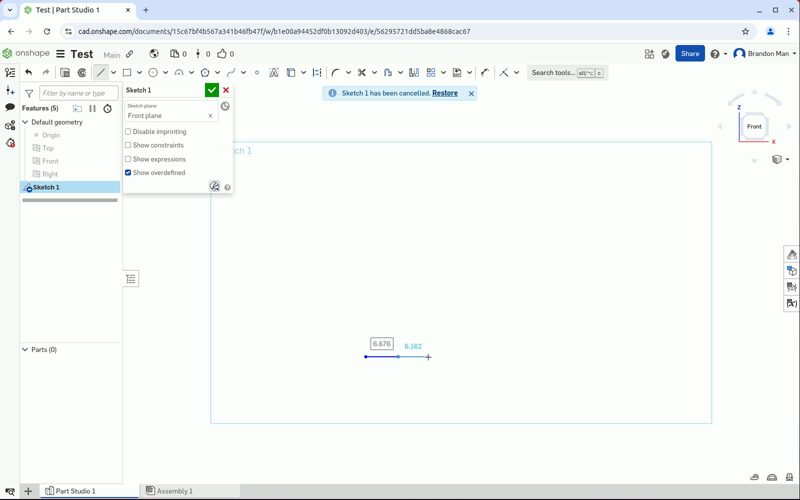
mouse_move(398, 324)
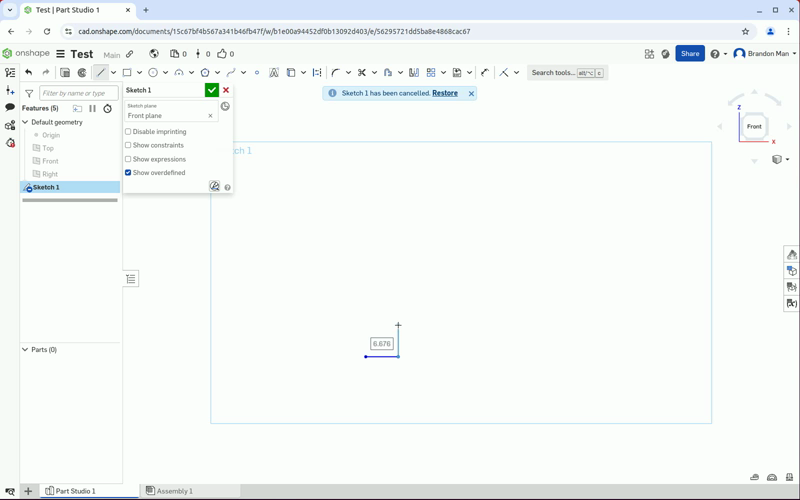
click(398, 324)
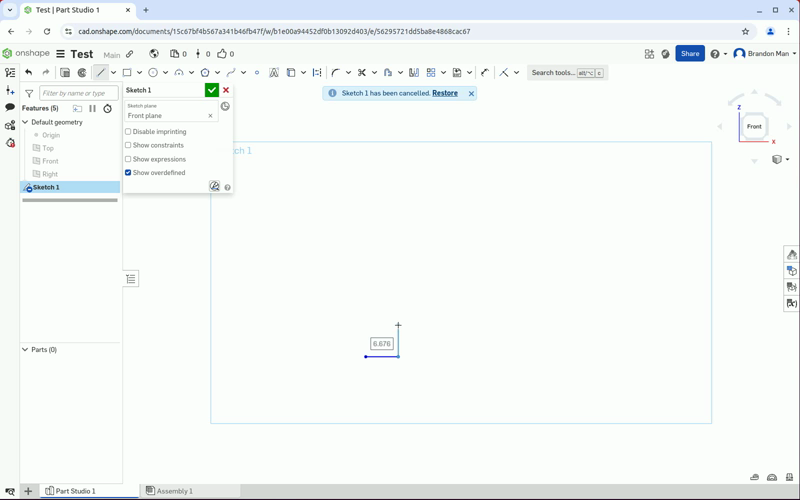
key_up(shift)
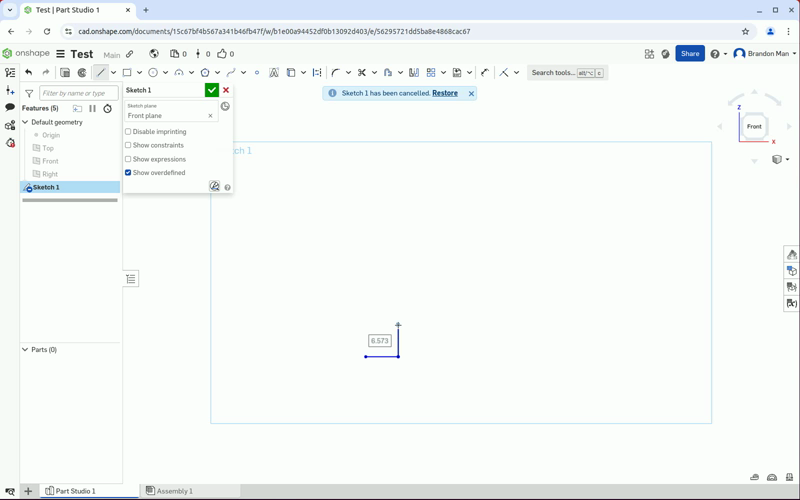
key_down(shift)
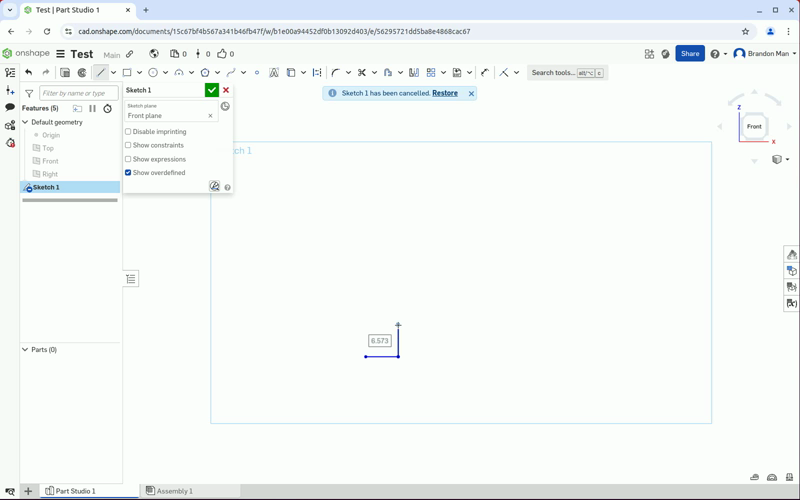
mouse_move(428, 324)
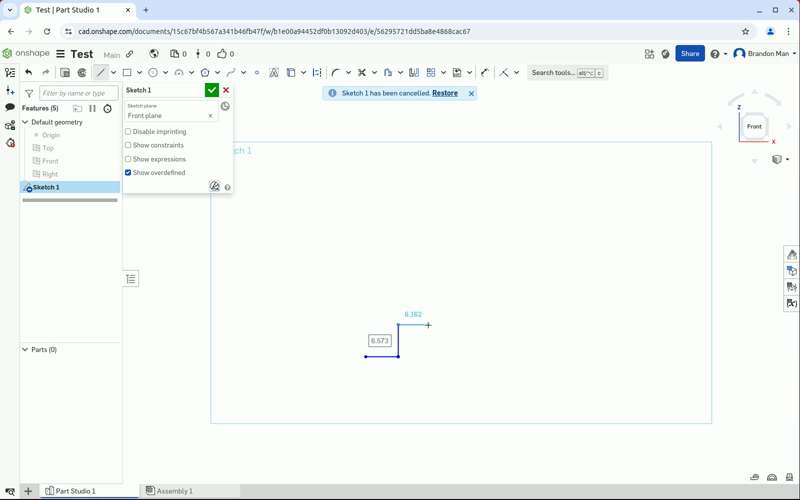
mouse_move(416, 324)
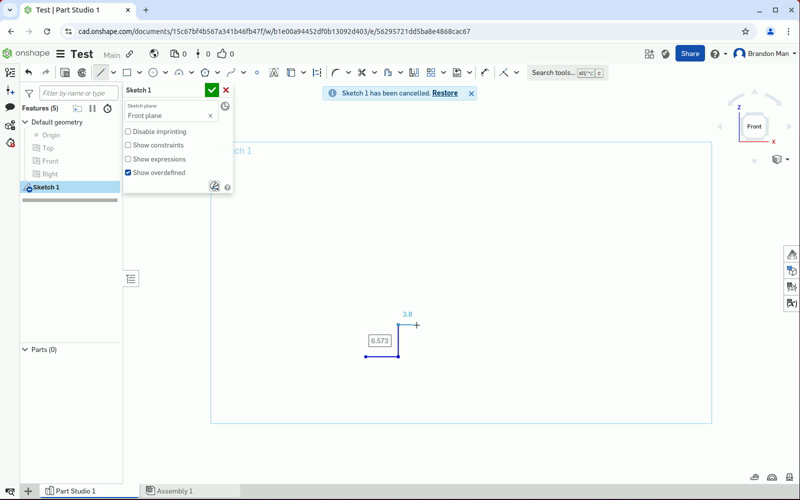
click(416, 324)
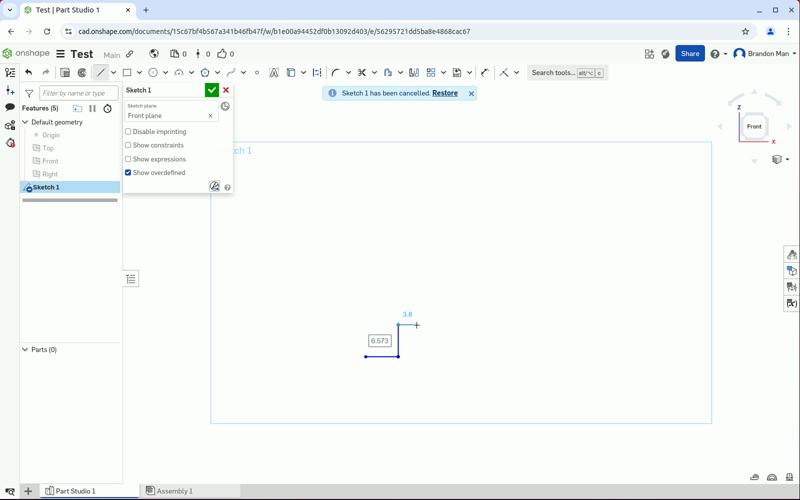
key_up(shift)
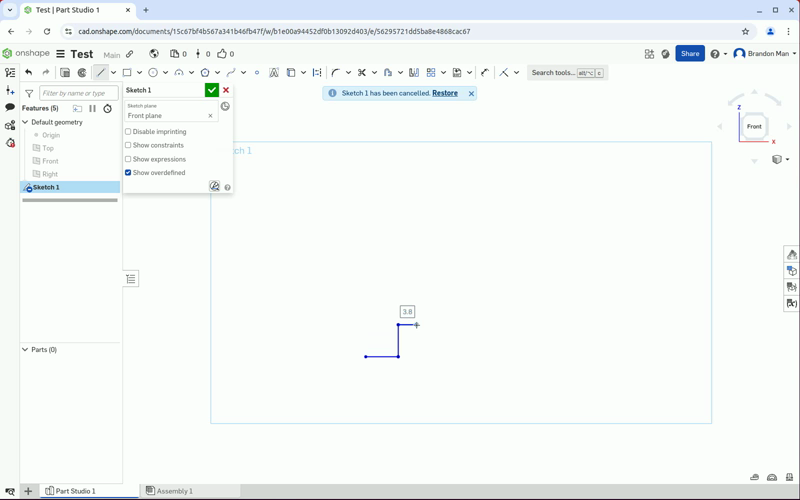
key_down(shift)
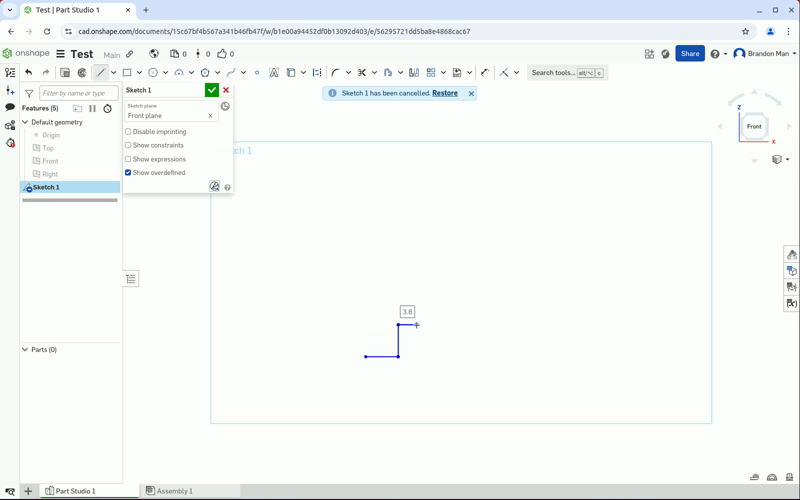
mouse_move(447, 324)
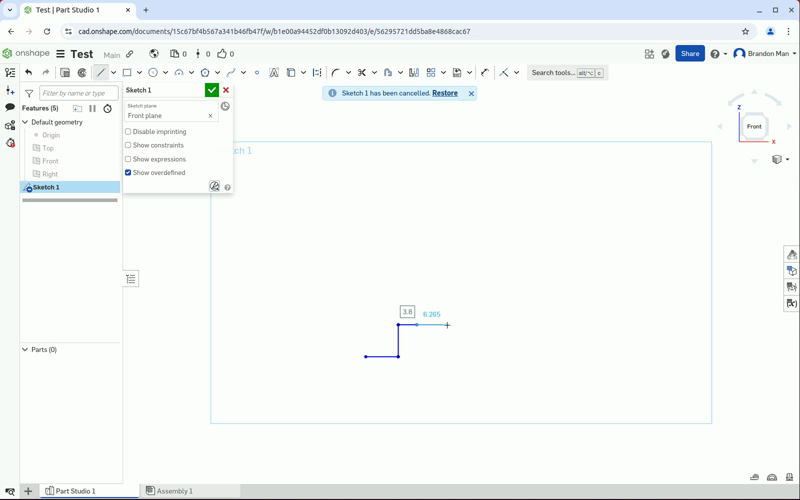
mouse_move(416, 308)
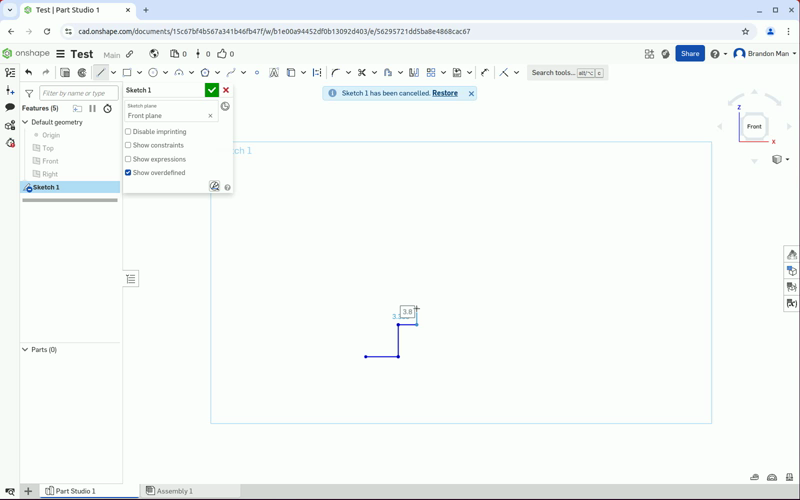
click(416, 308)
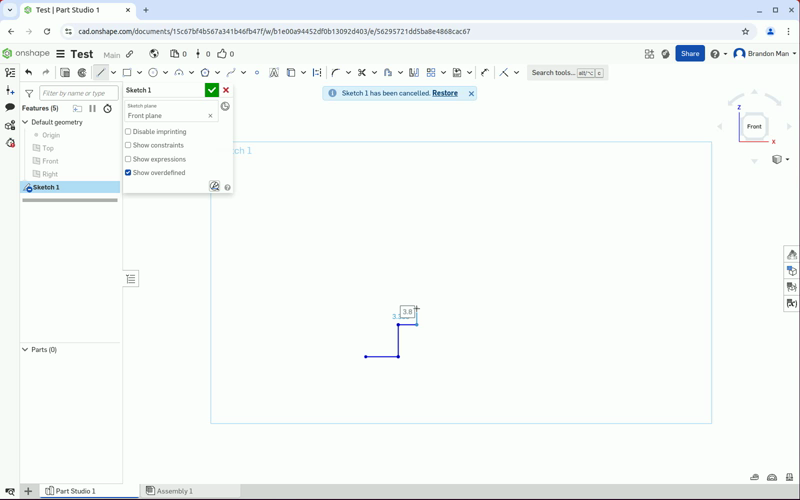
key_up(shift)
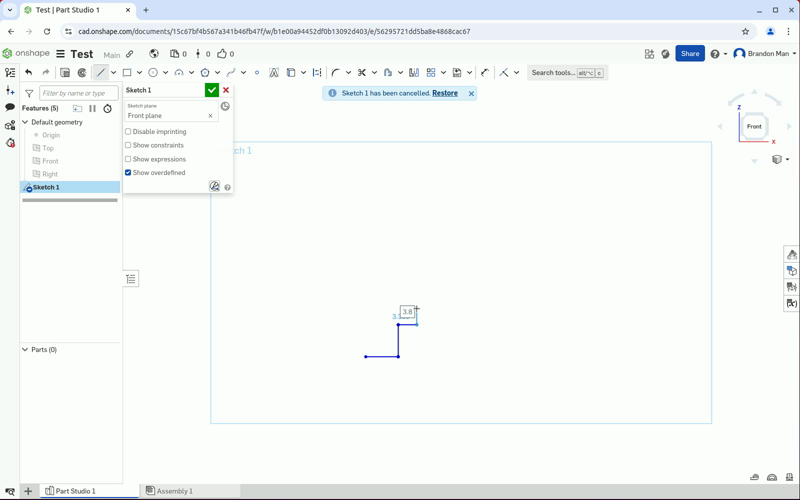
key_down(shift)
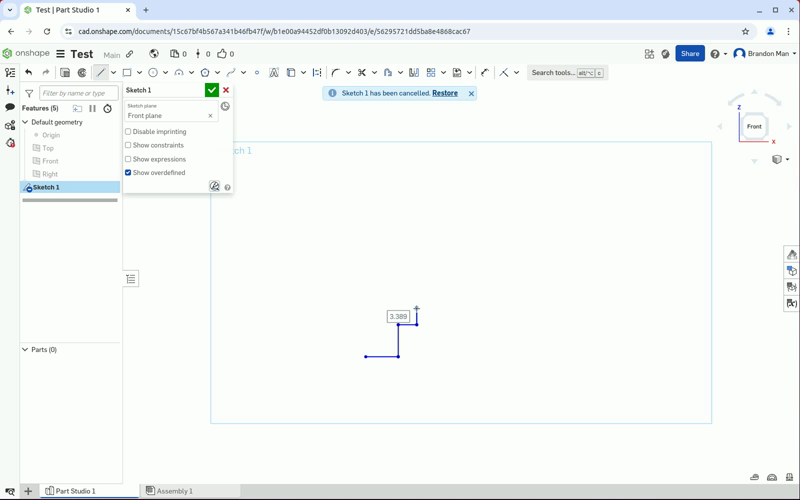
mouse_move(447, 308)
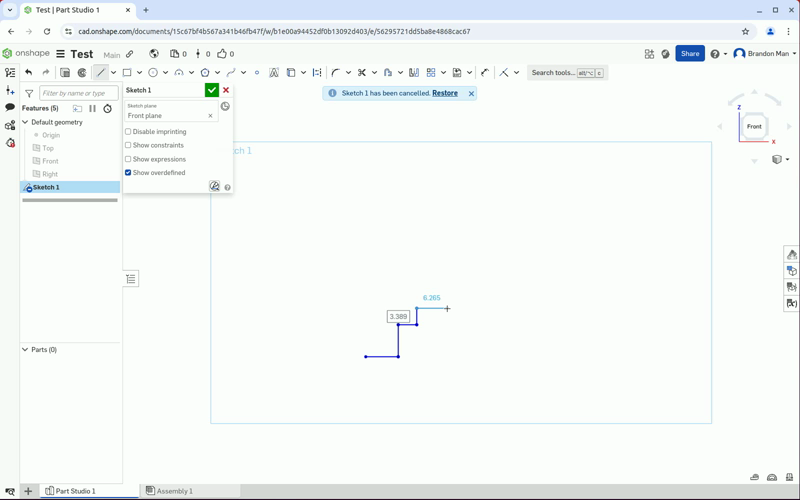
mouse_move(371, 308)
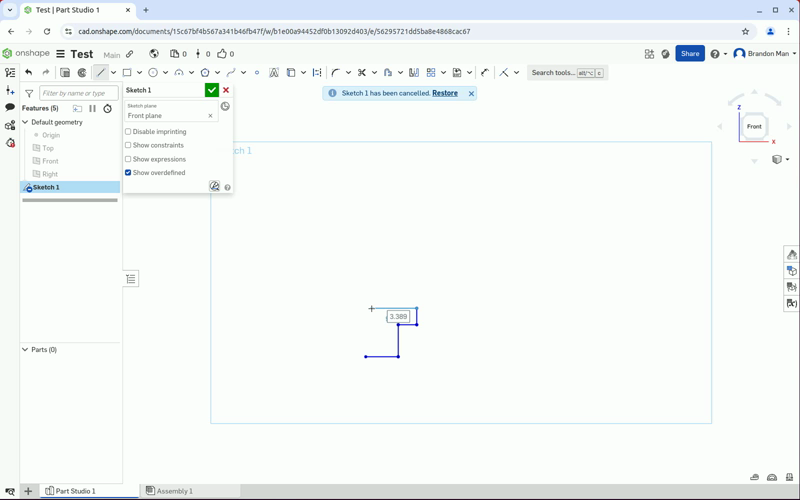
click(371, 308)
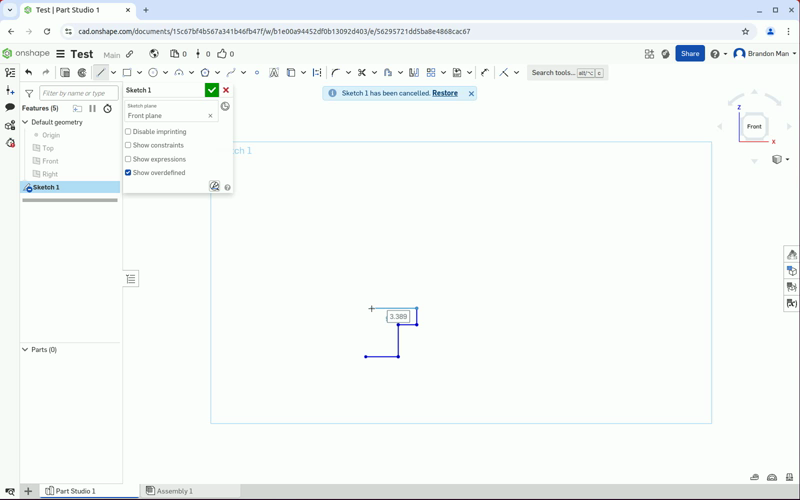
key_up(shift)
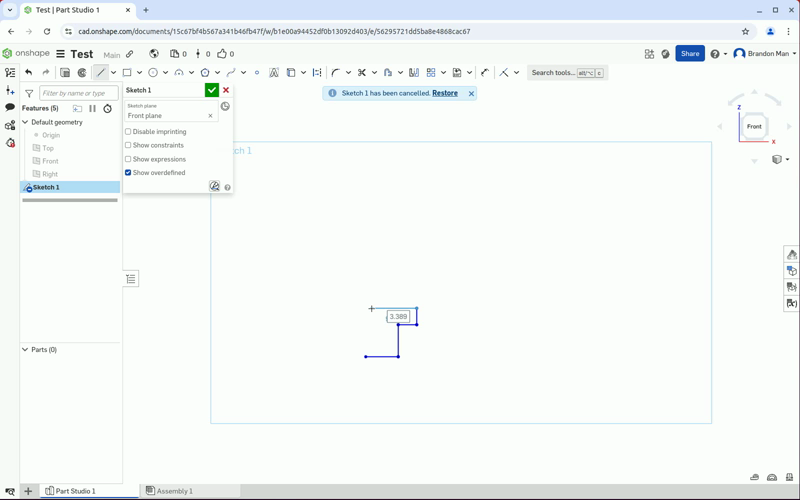
key_down(shift)
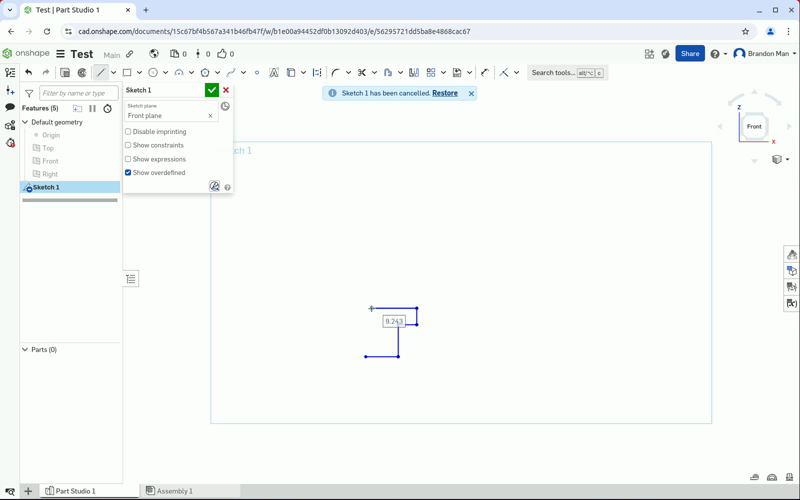
mouse_move(401, 308)
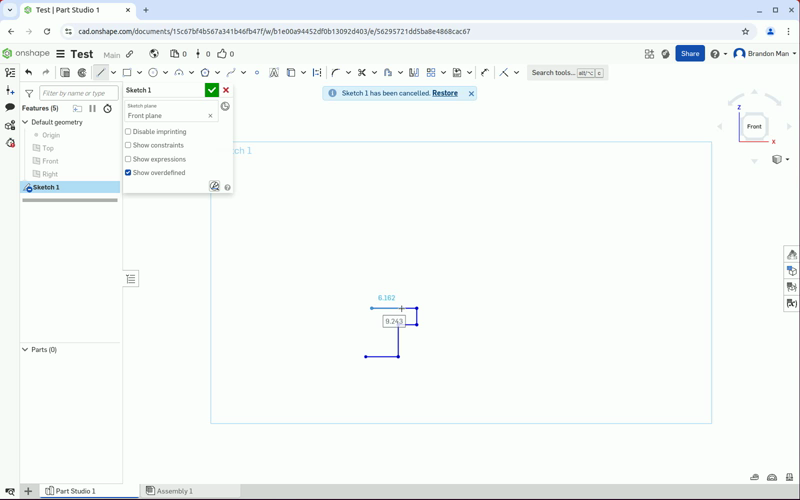
mouse_move(365, 321)
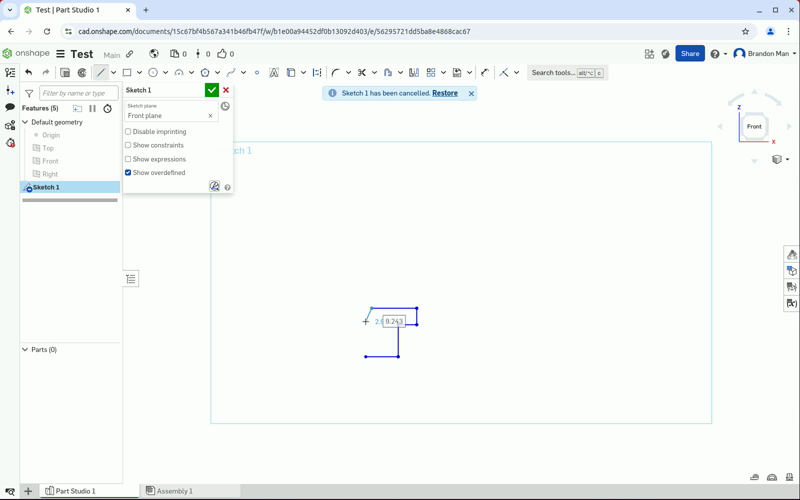
click(365, 321)
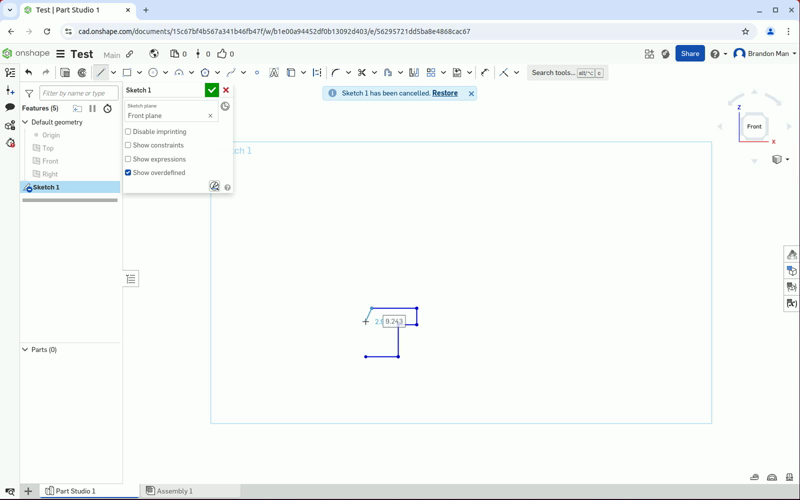
key_up(shift)
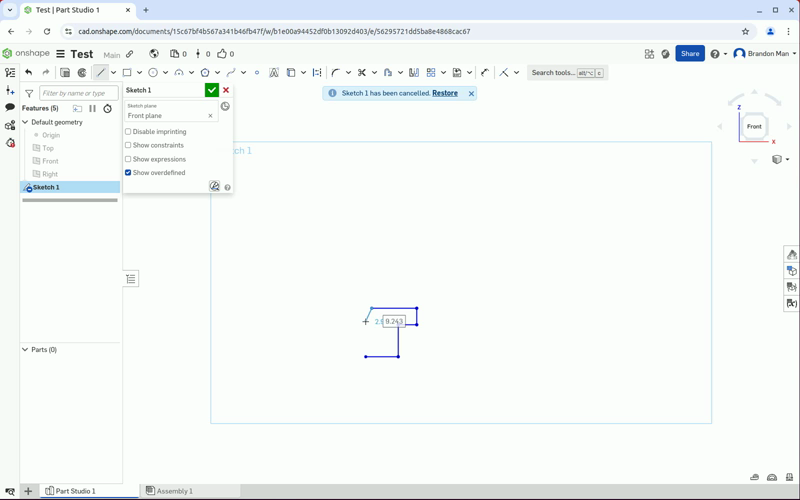
mouse_move(395, 321)
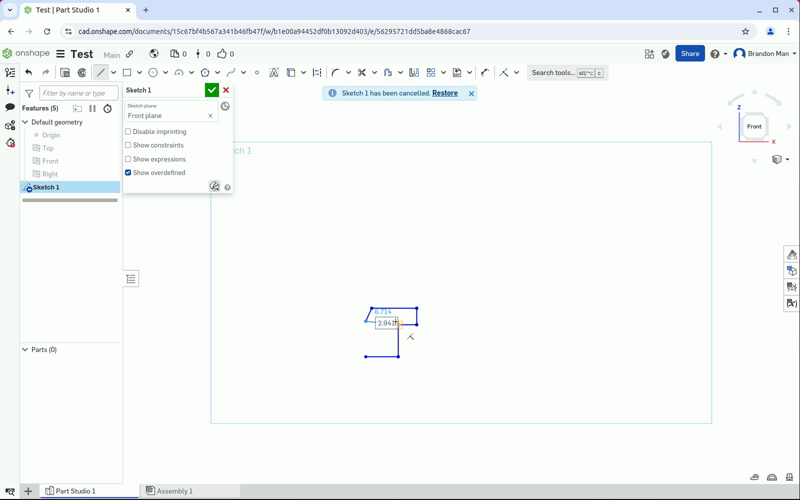
key_down(shift)
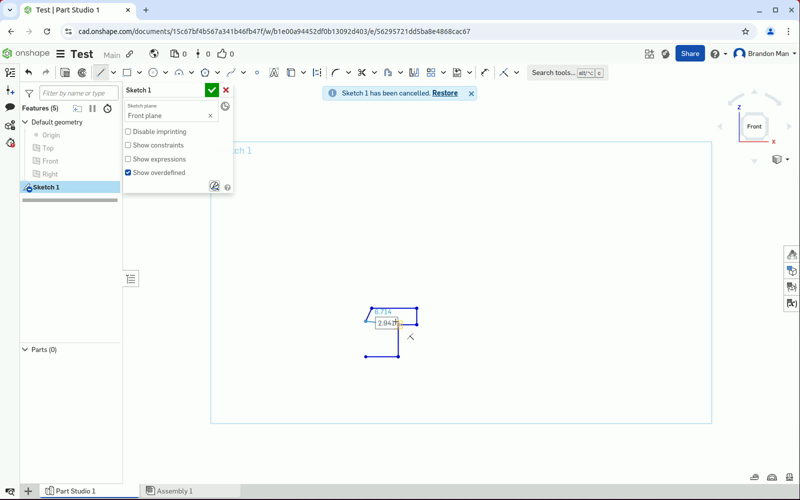
mouse_move(365, 356)
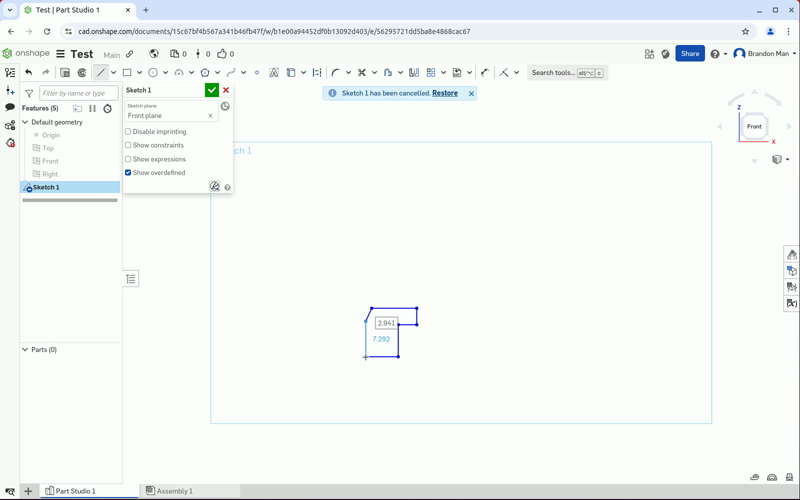
key_up(shift)
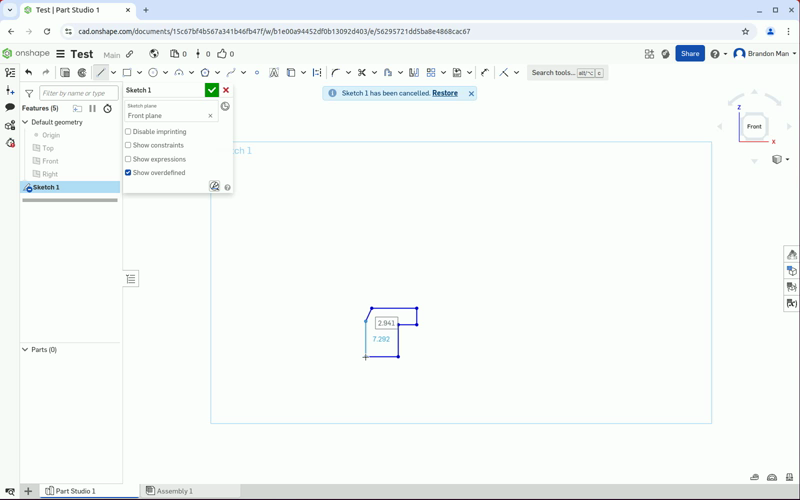
click(365, 356)
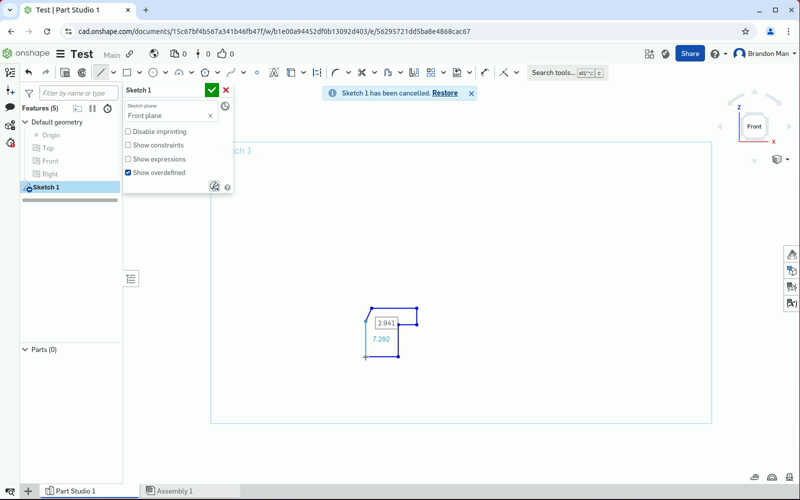
key(esc)
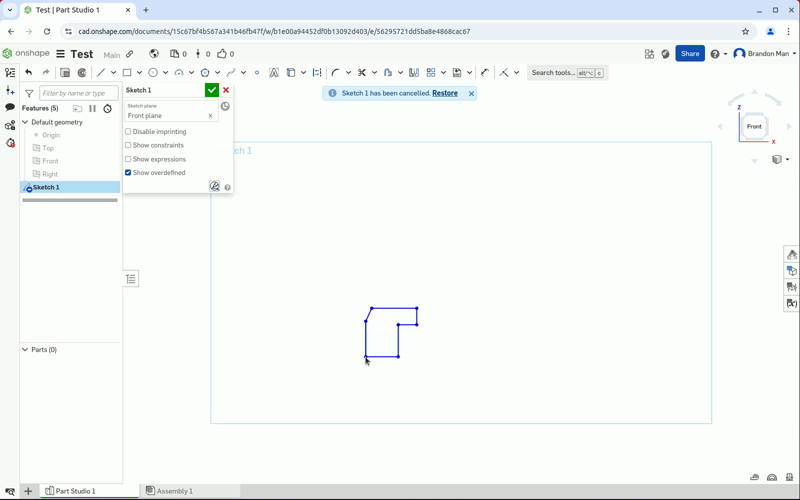
mouse_move(392, 332)
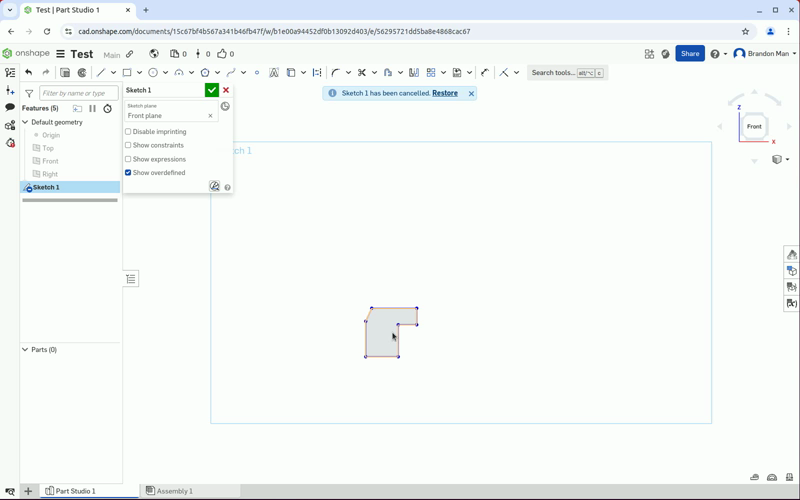
click(392, 332)
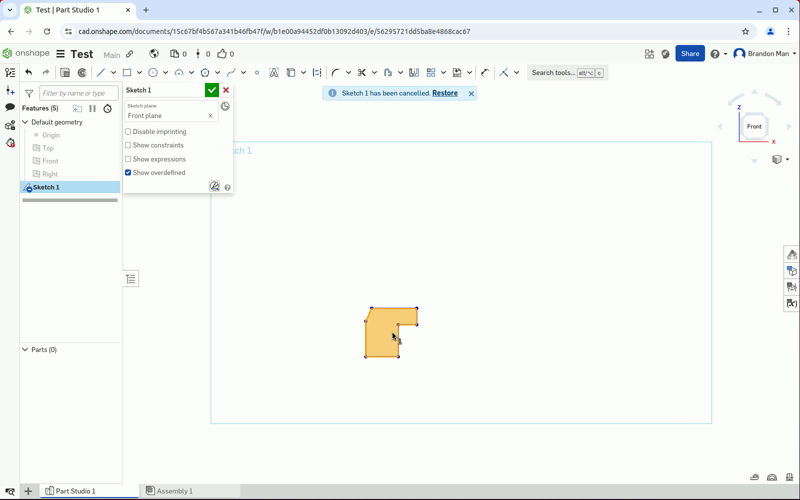
mouse_move(73, 352)
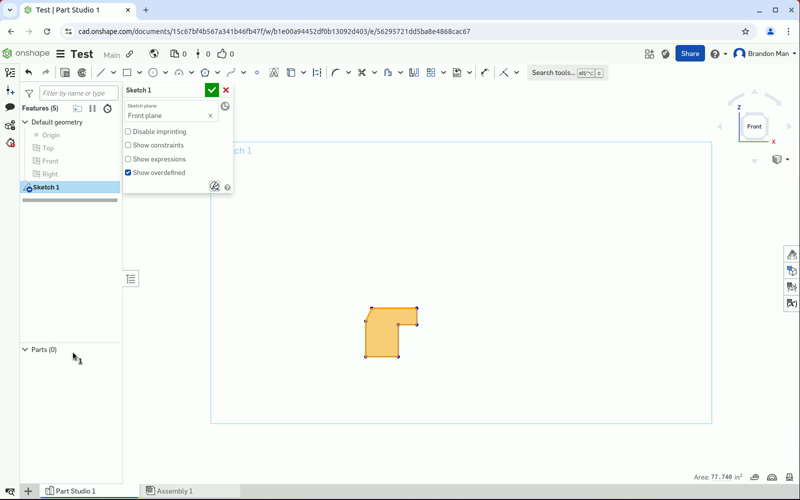
key(shift+y)
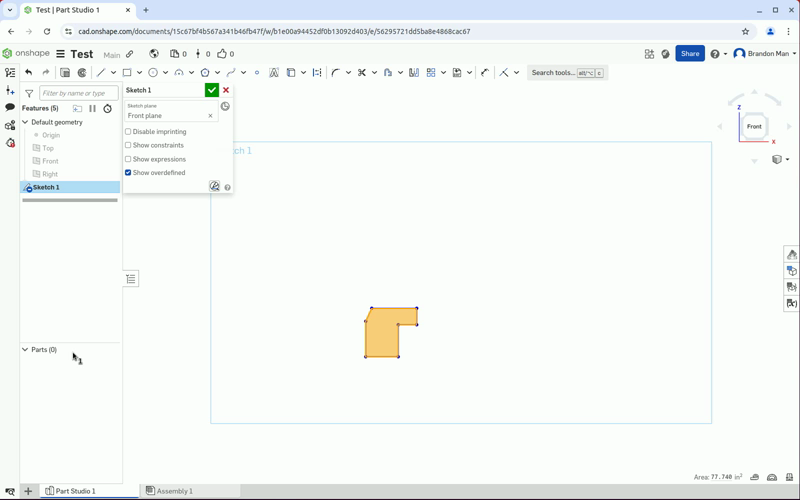
key(shift+e)
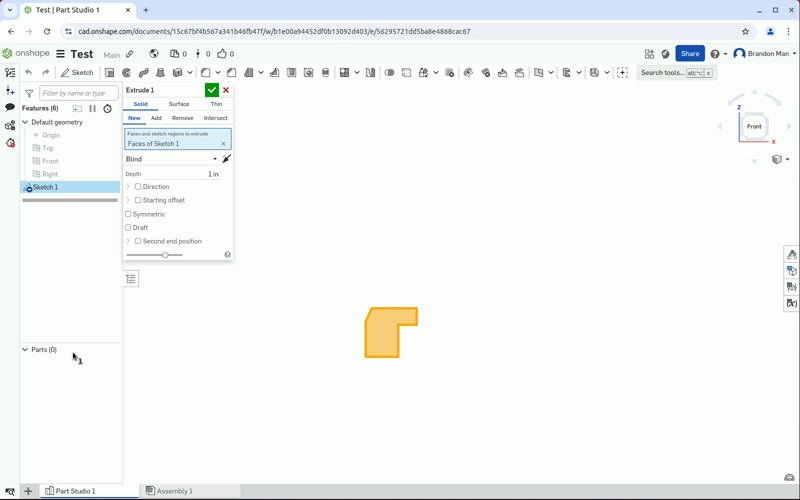
mouse_move(143, 106)
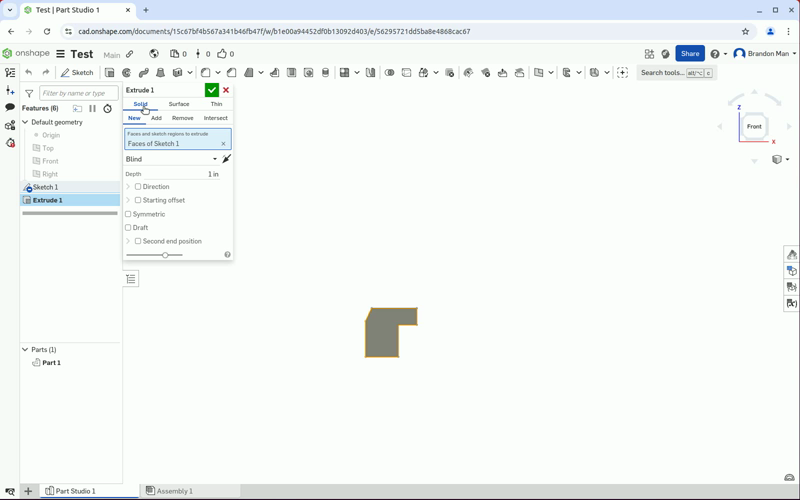
click(143, 106)
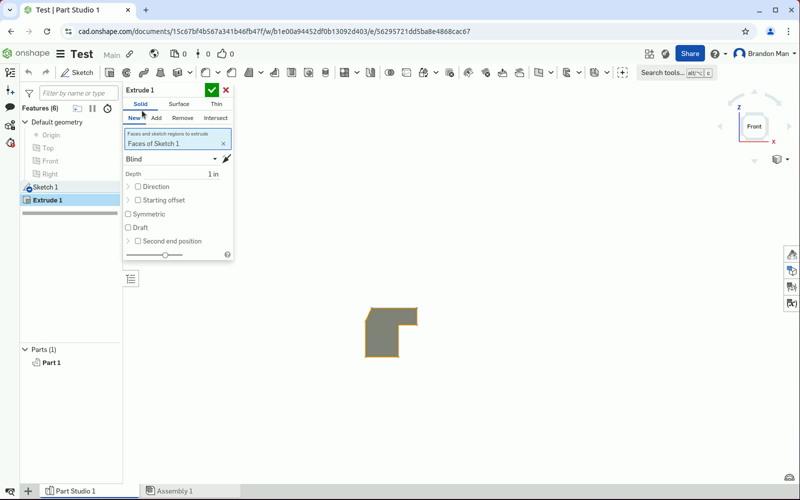
mouse_move(137, 120)
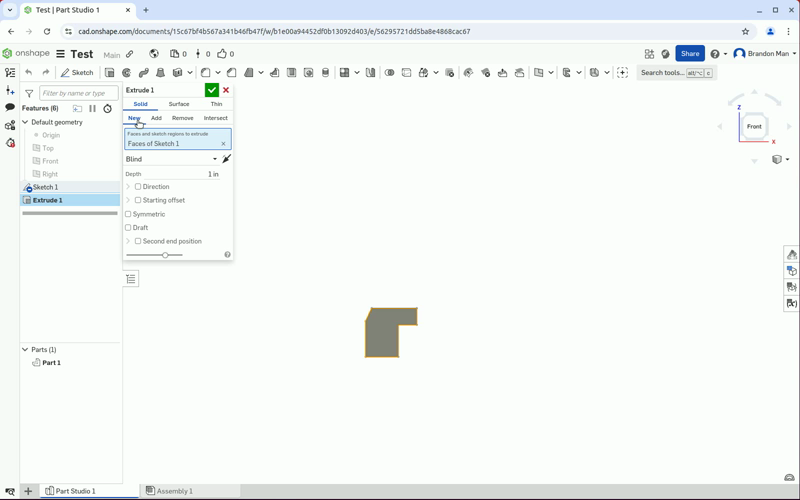
click(137, 120)
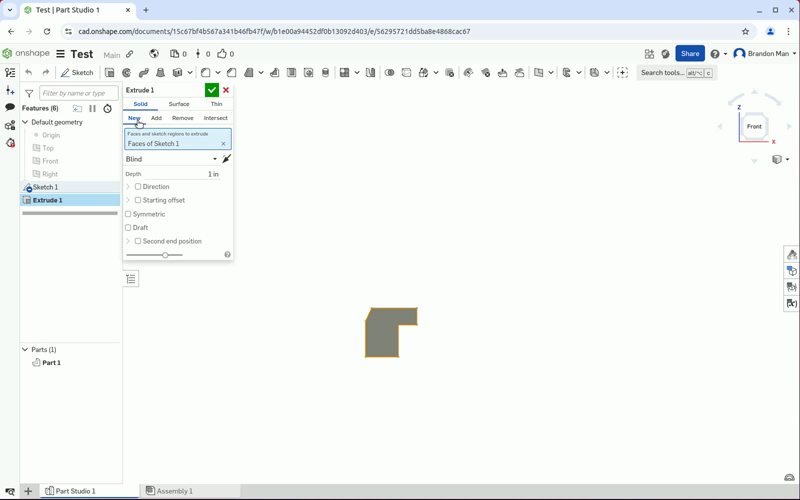
key(tab, 4)
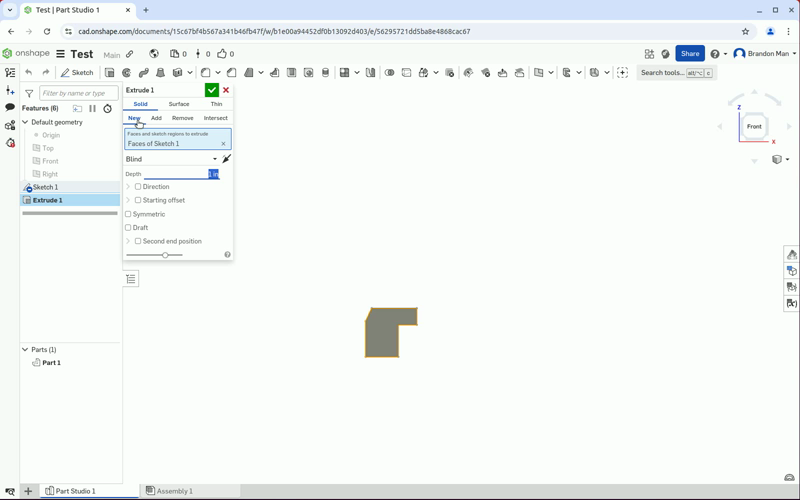
text(11.795)
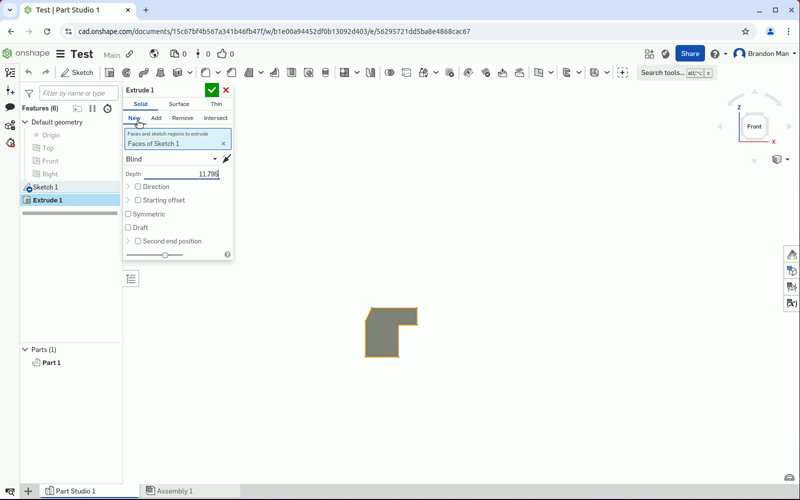
key(enter)
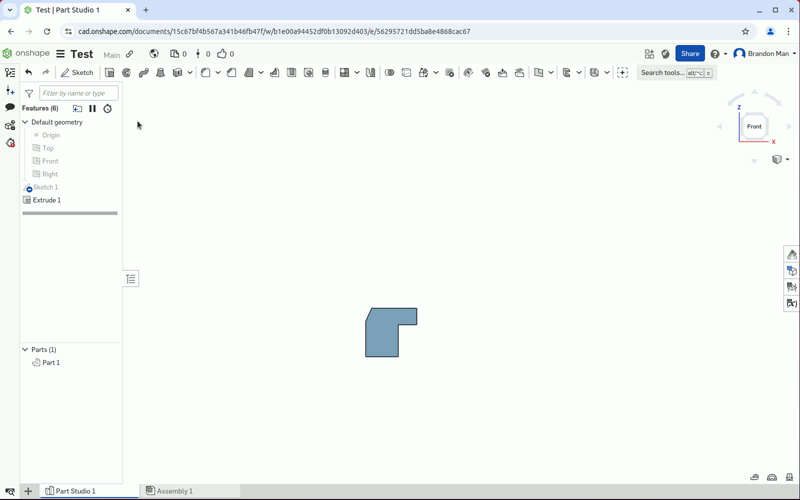
key(shift+h)
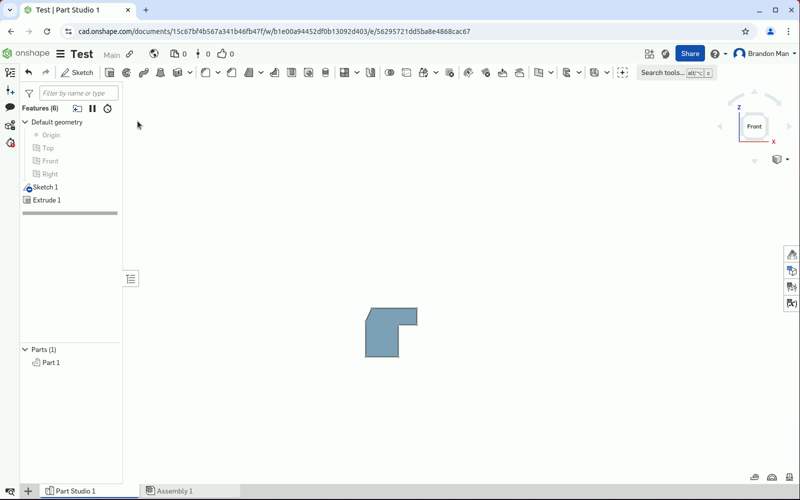
key(shift+h)
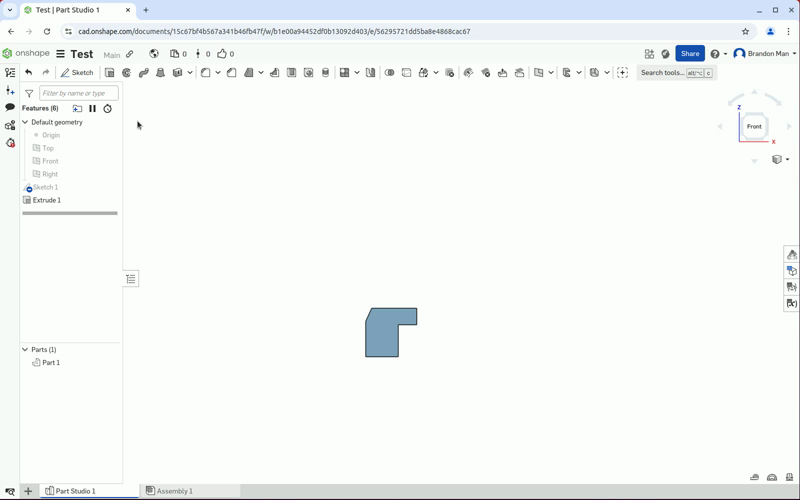
mouse_move(73, 189)
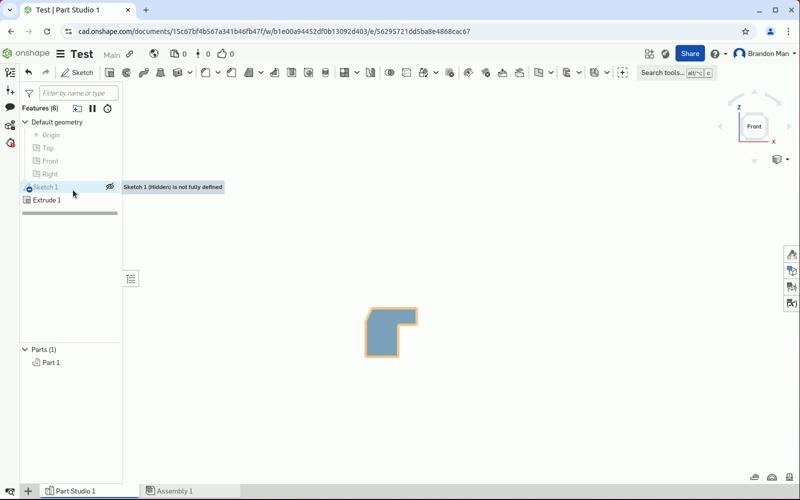
click(73, 189)
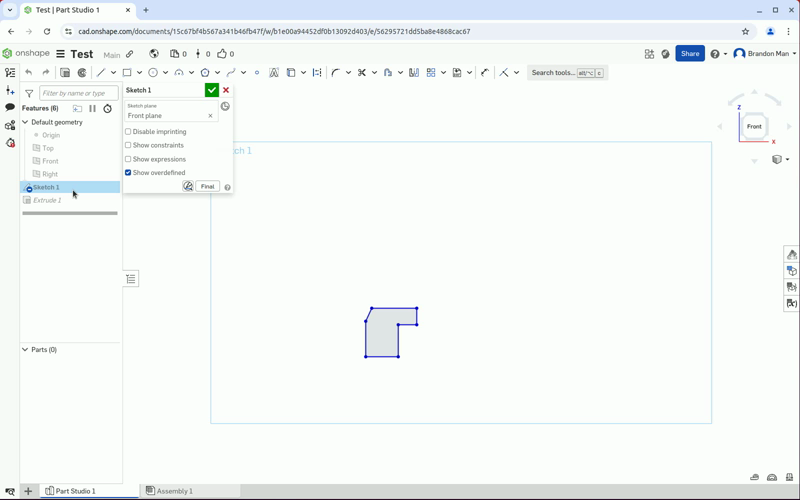
mouse_move(229, 92)
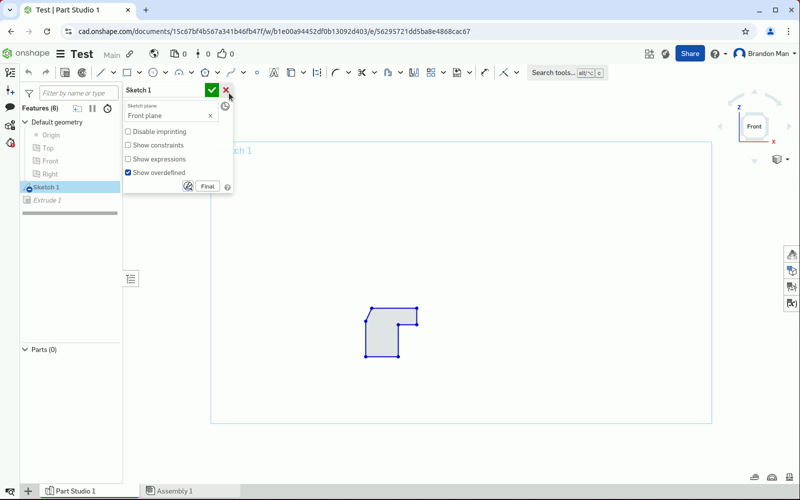
click(229, 92)
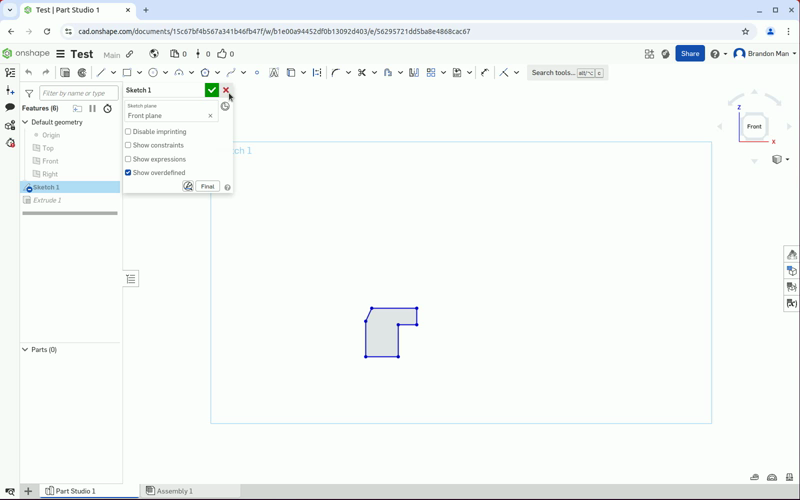
key(shift+s)
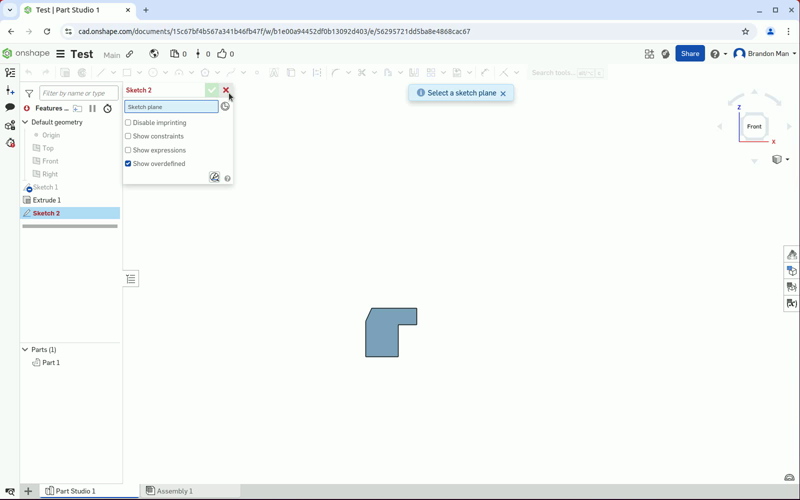
mouse_move(73, 163)
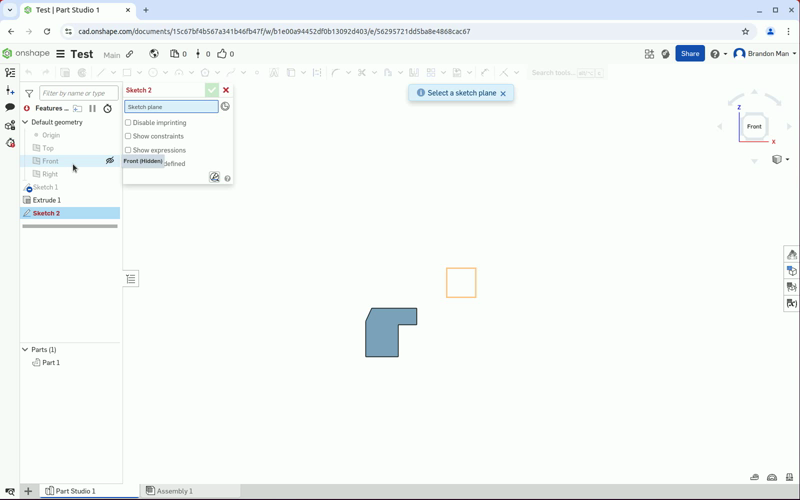
click(73, 163)
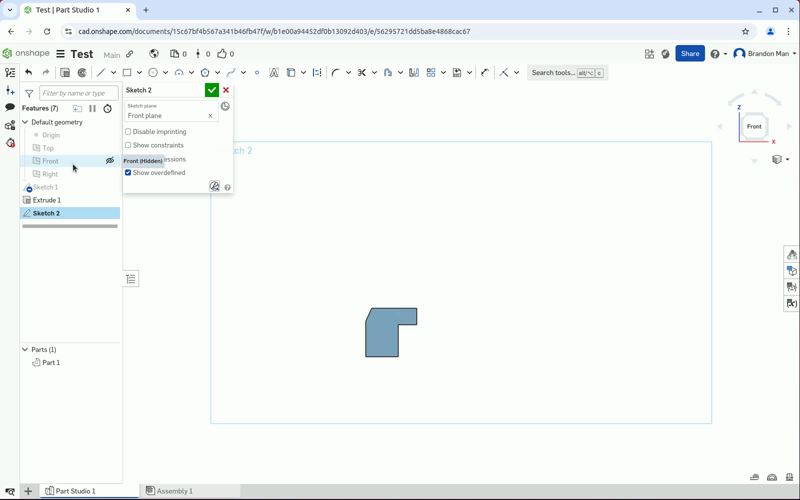
mouse_move(73, 352)
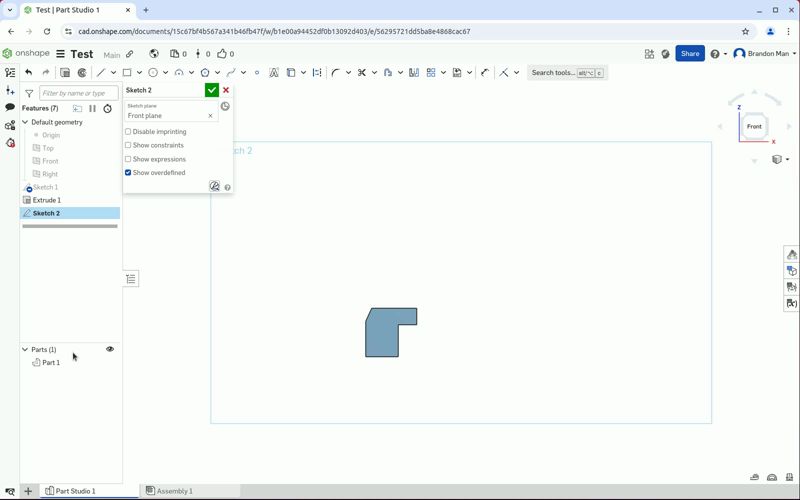
key(y)
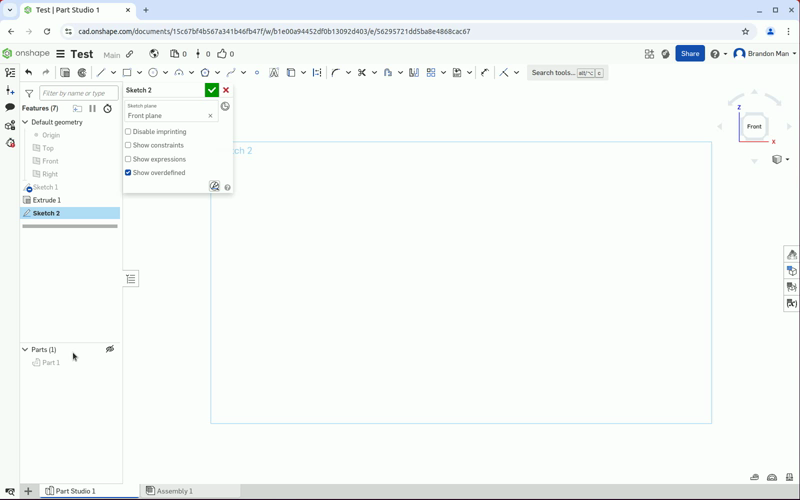
key(l)
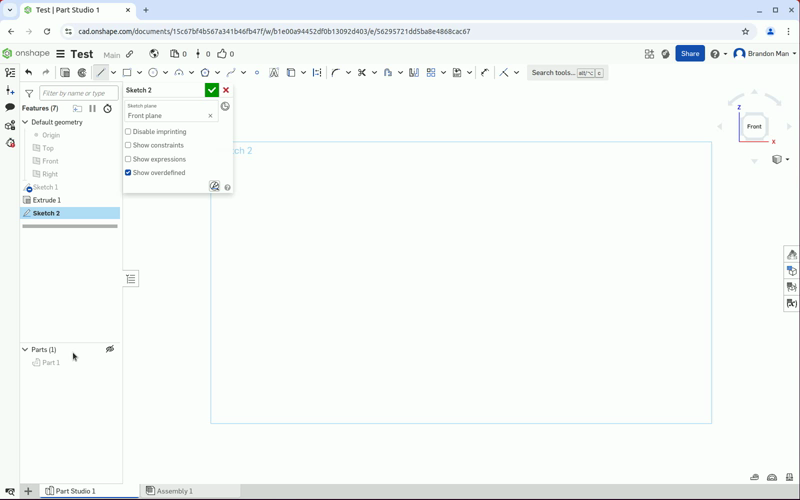
key_down(shift)
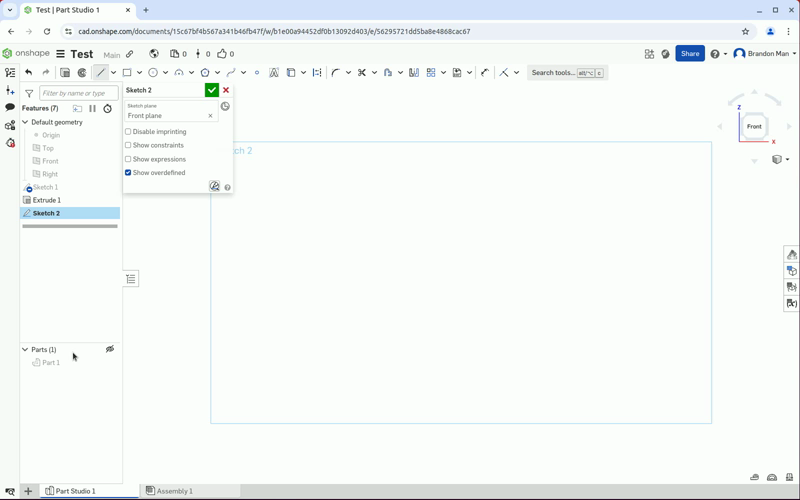
mouse_move(376, 220)
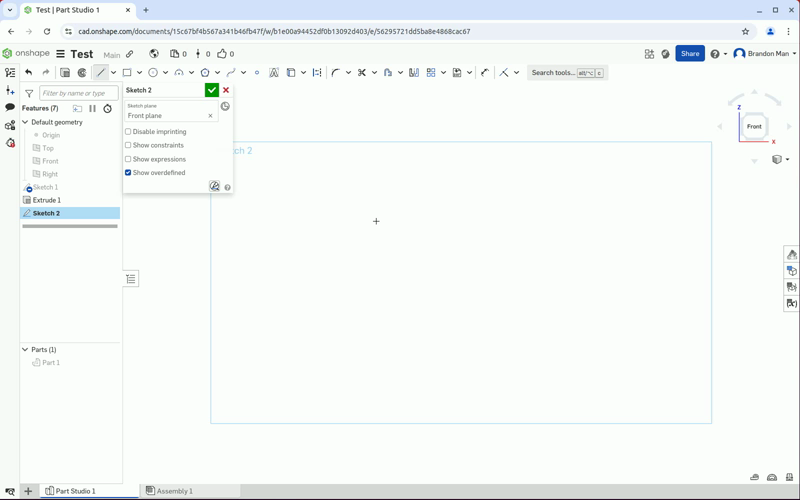
click(376, 220)
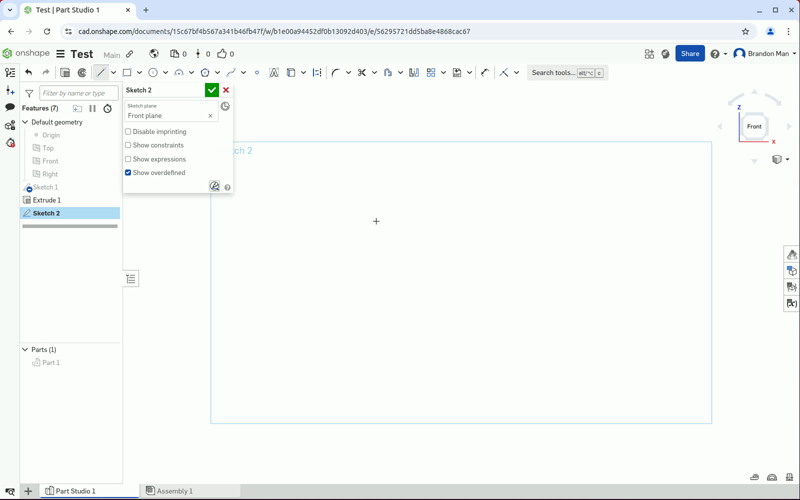
key_up(shift)
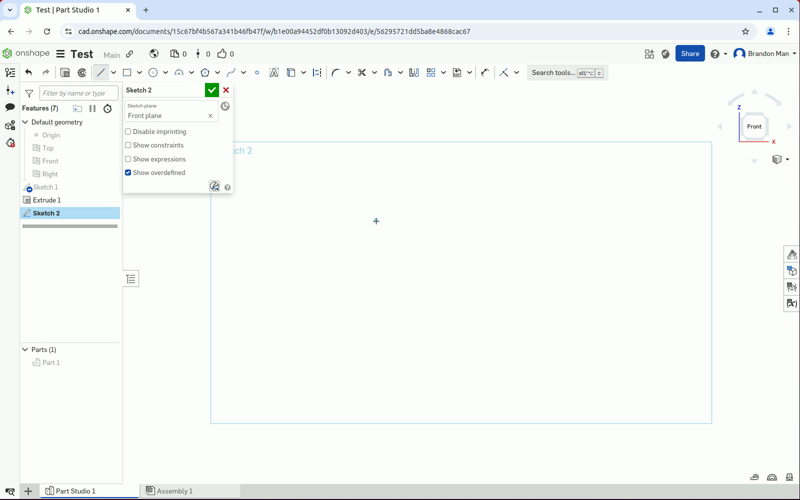
key_down(shift)
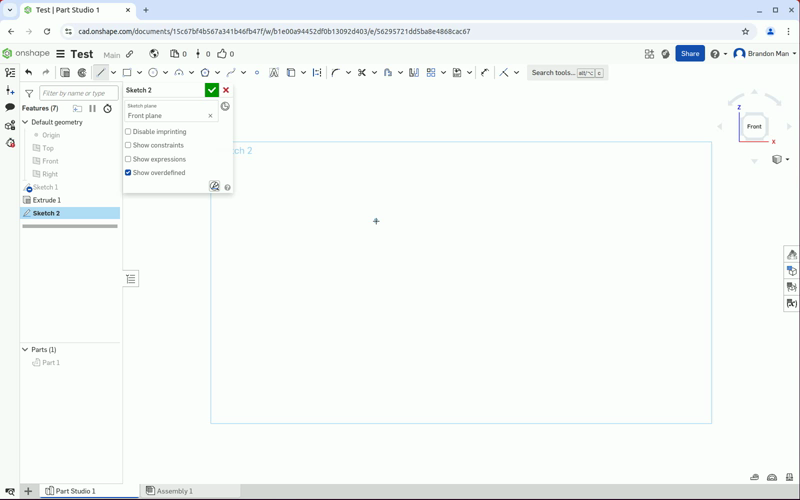
mouse_move(535, 220)
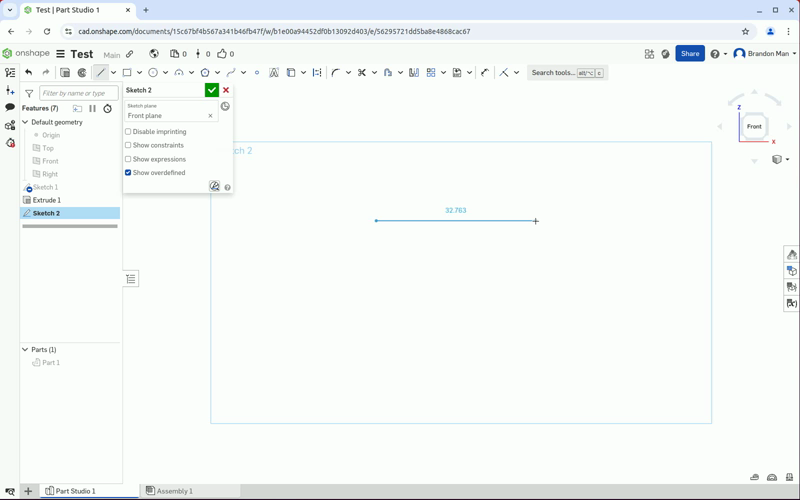
click(535, 220)
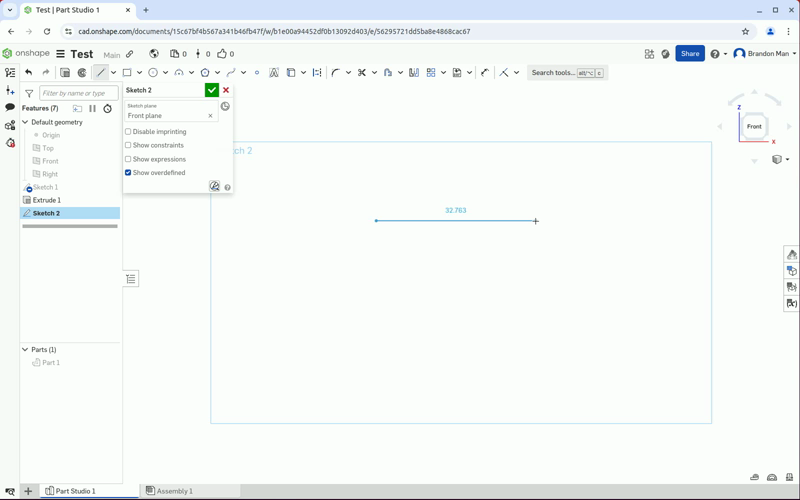
key_up(shift)
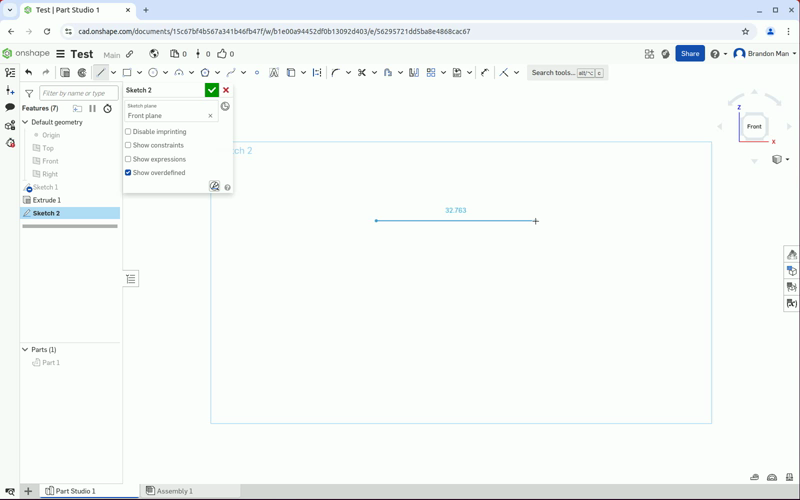
key_down(shift)
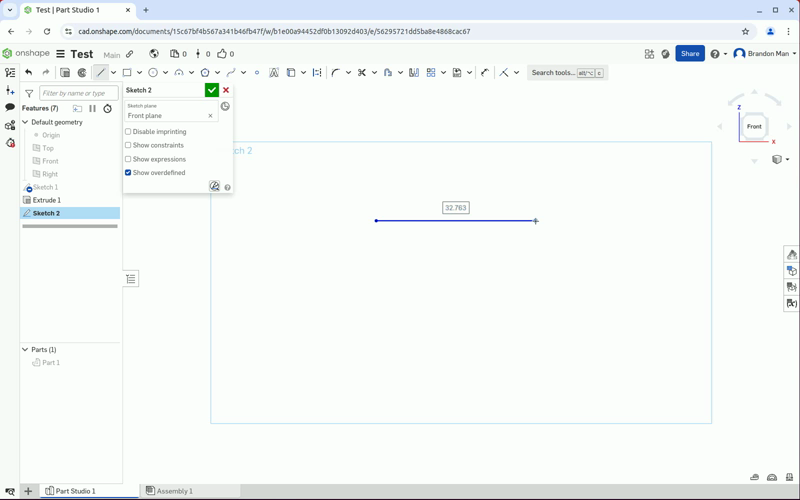
mouse_move(565, 220)
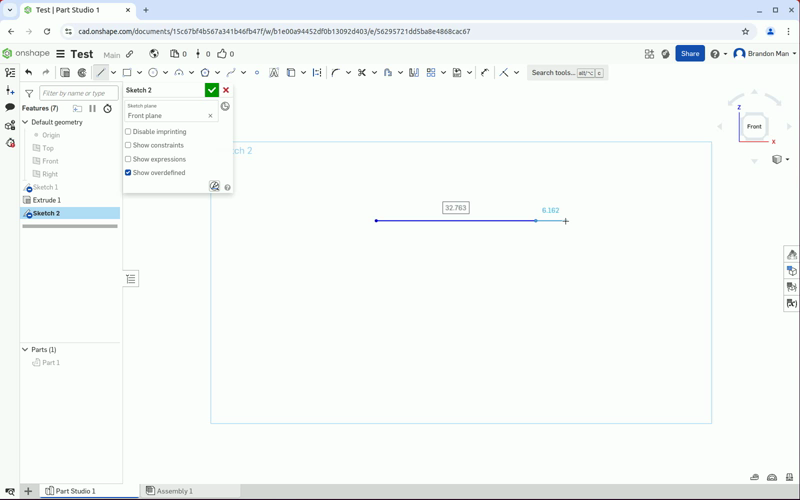
mouse_move(535, 195)
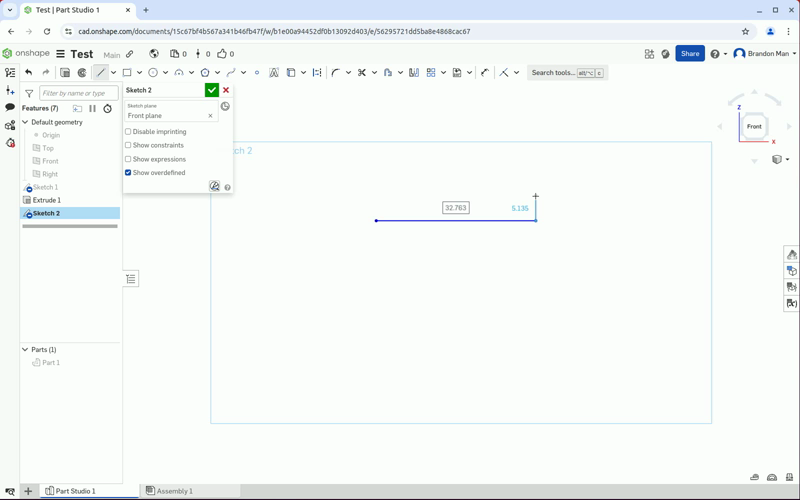
click(535, 195)
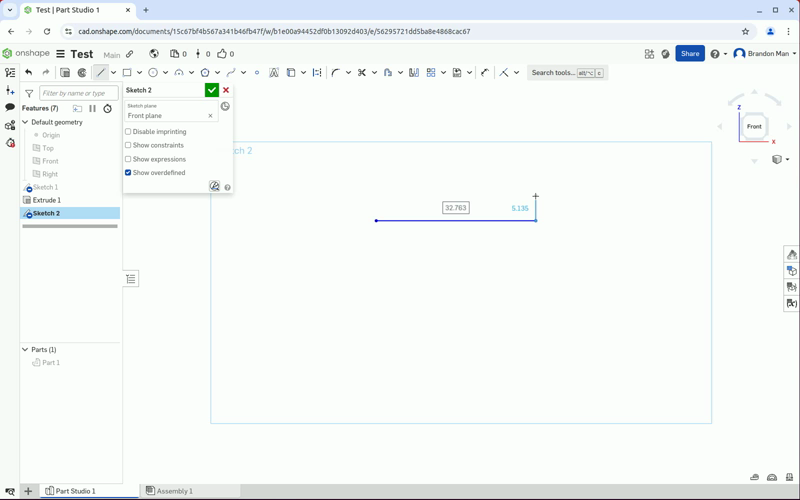
key_up(shift)
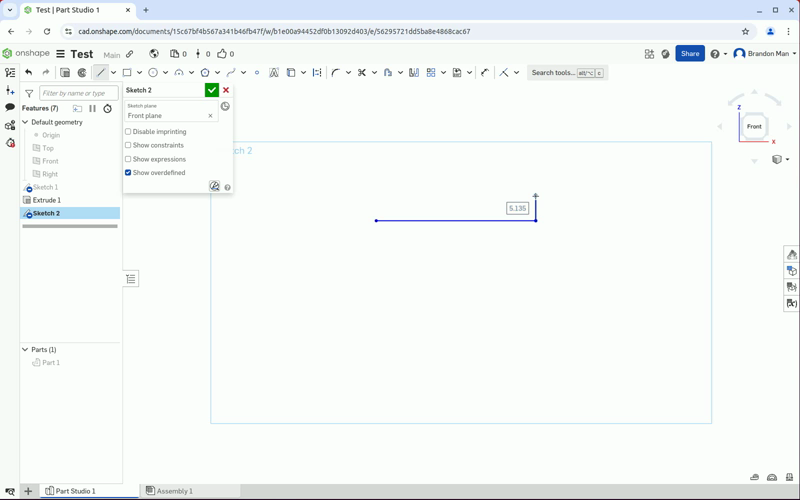
key_down(shift)
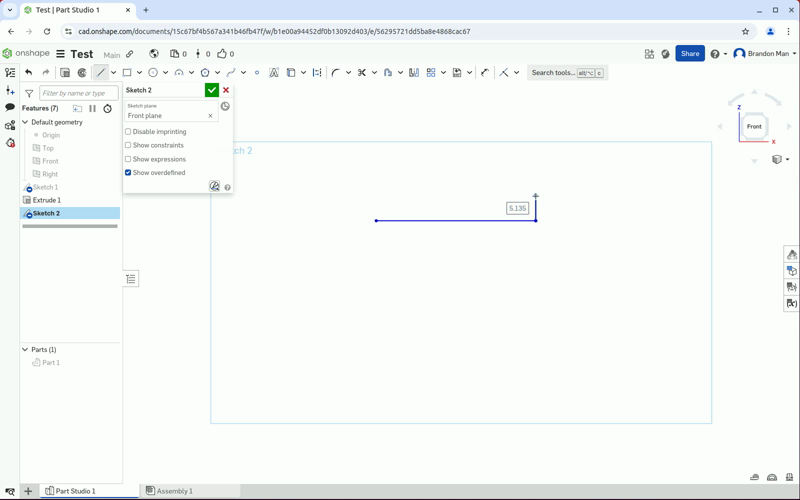
mouse_move(376, 195)
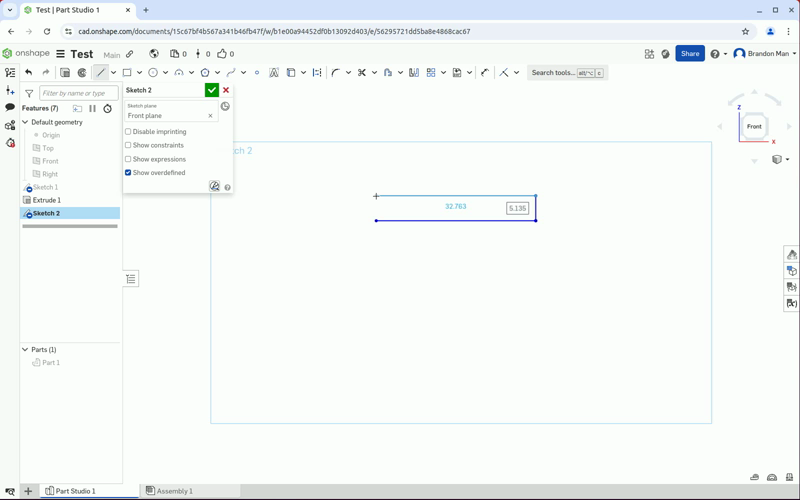
click(376, 195)
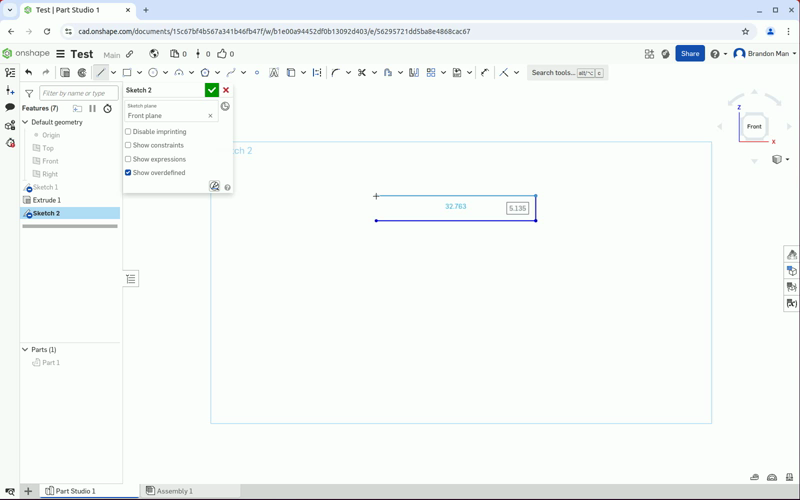
key_up(shift)
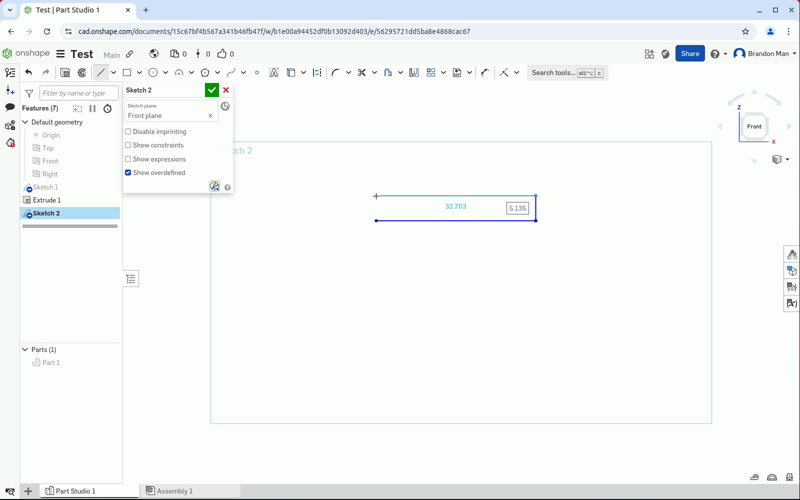
mouse_move(406, 195)
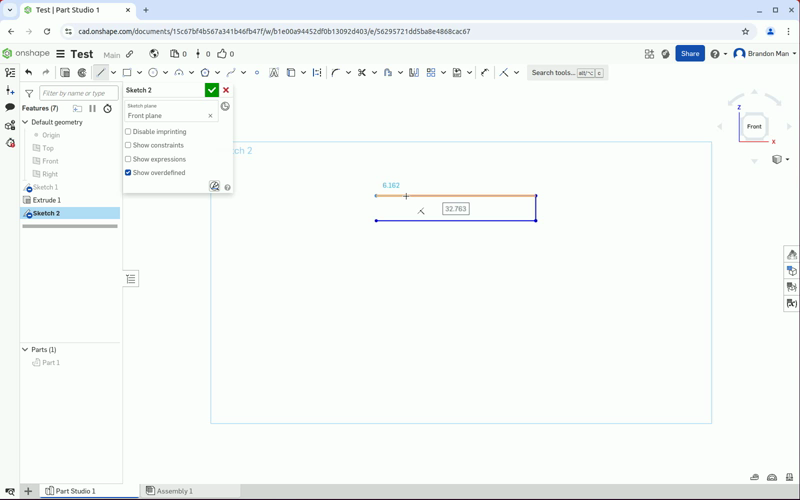
key_down(shift)
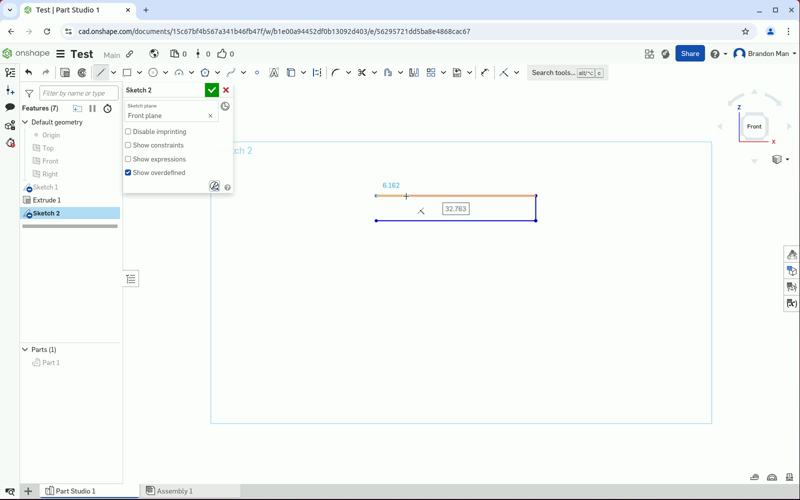
mouse_move(376, 220)
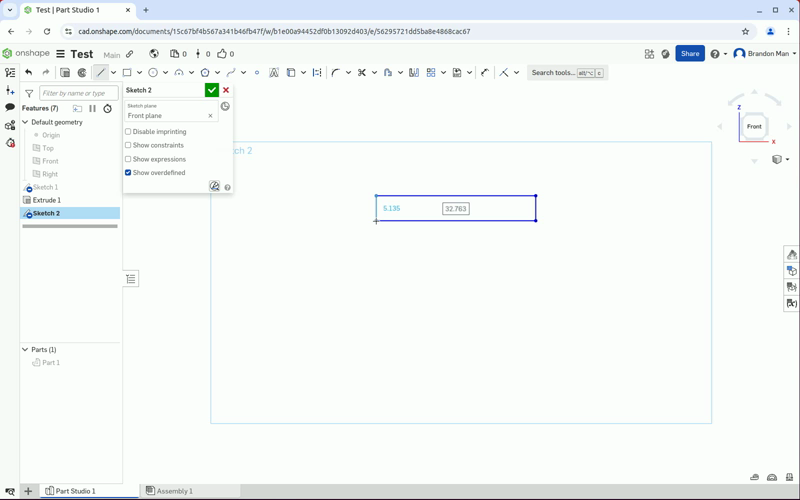
key_up(shift)
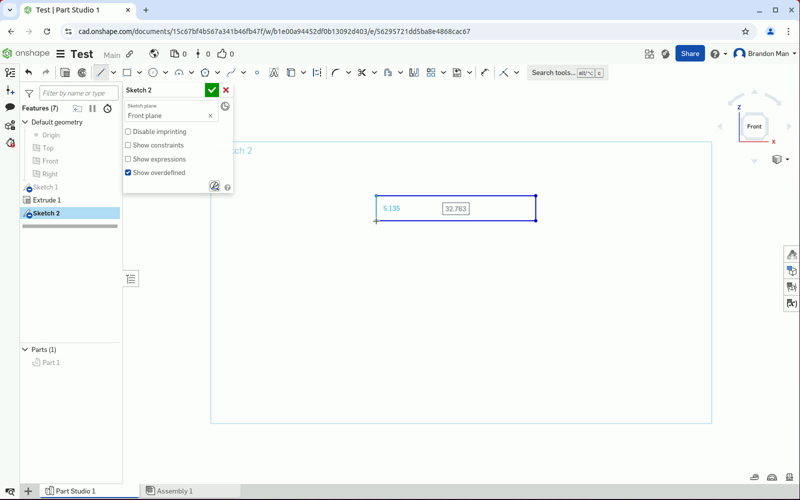
click(376, 220)
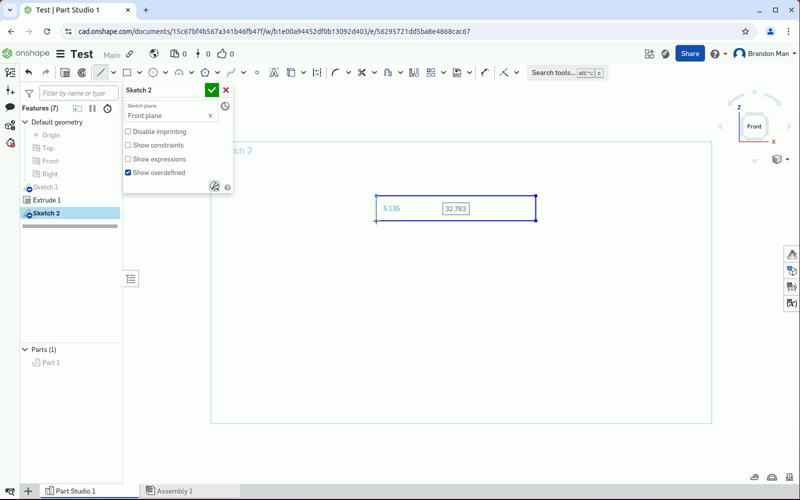
key(esc)
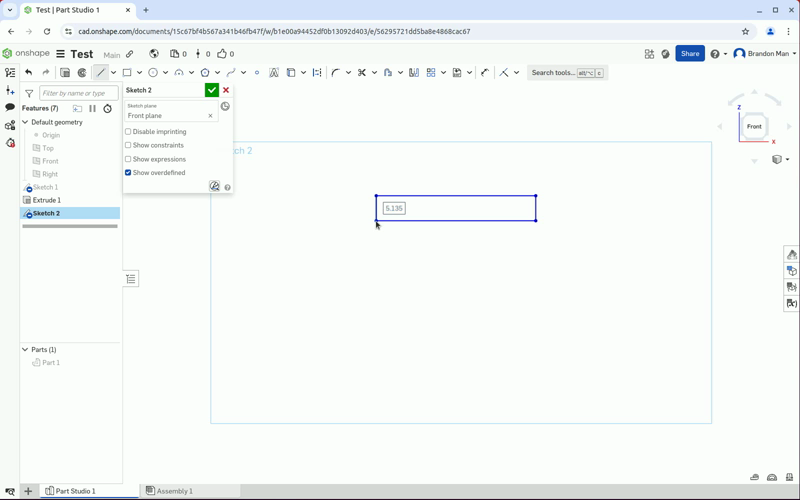
mouse_move(463, 210)
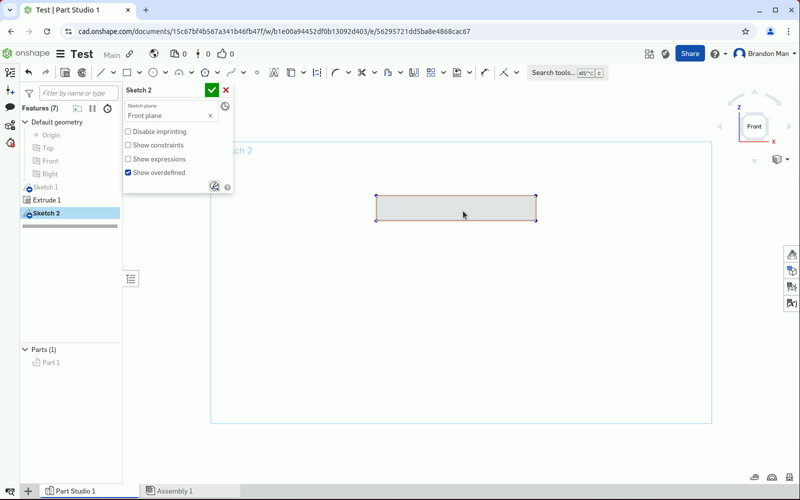
click(463, 210)
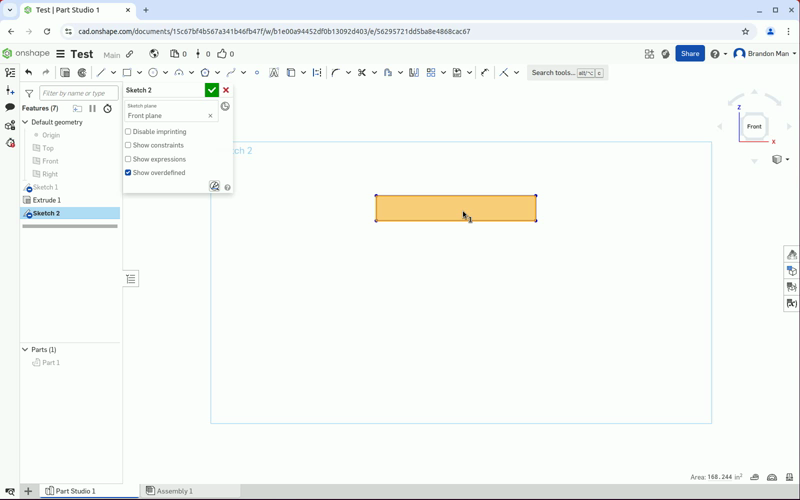
mouse_move(73, 352)
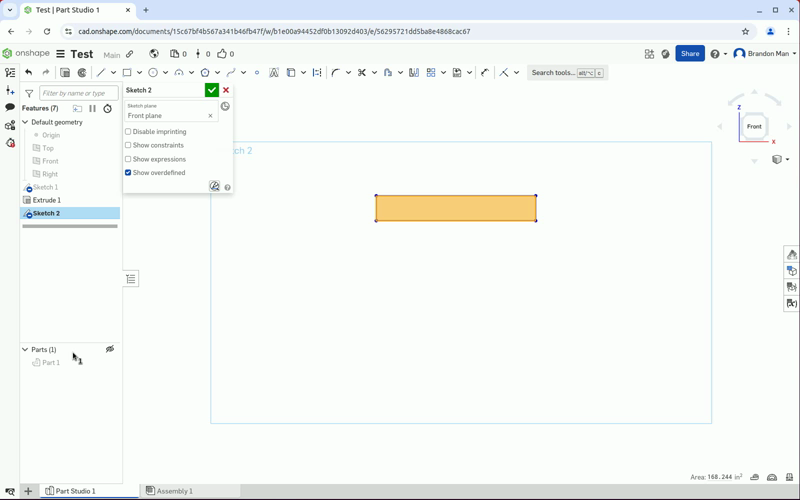
key(shift+y)
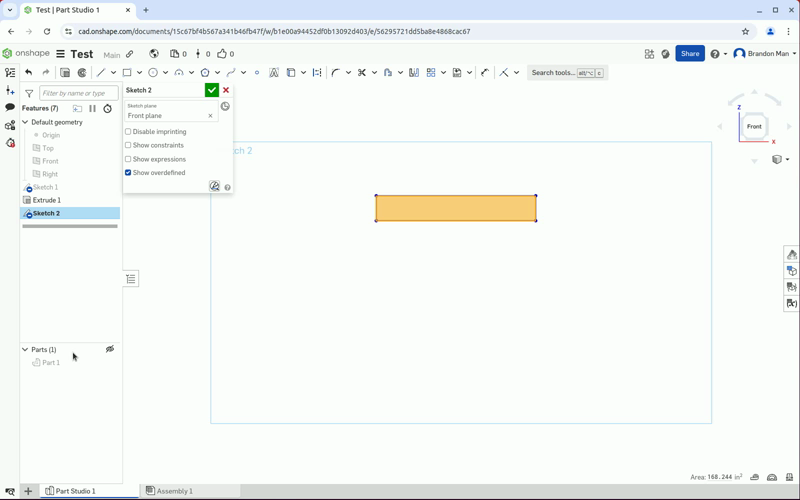
key(shift+e)
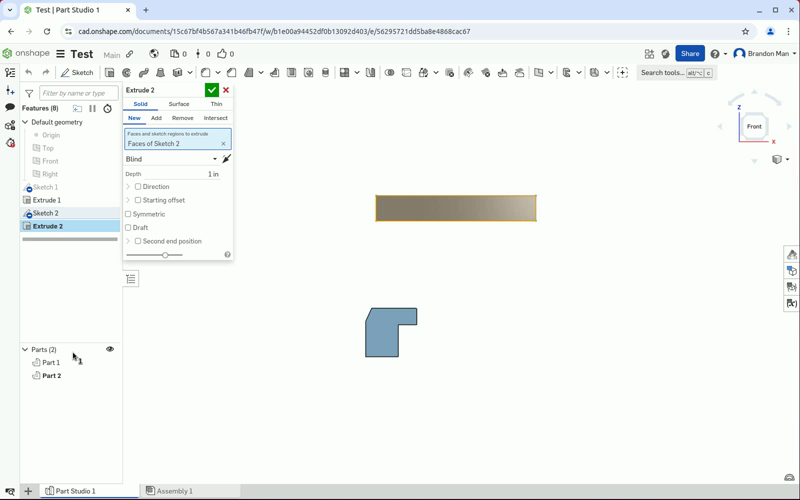
mouse_move(143, 106)
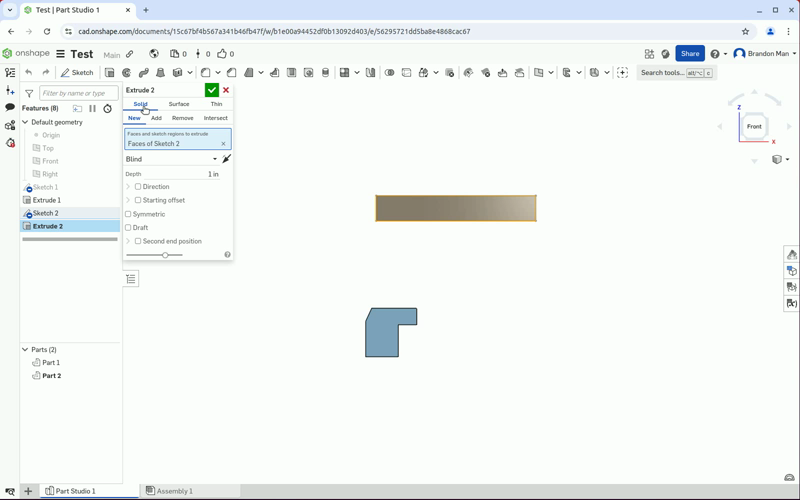
click(143, 106)
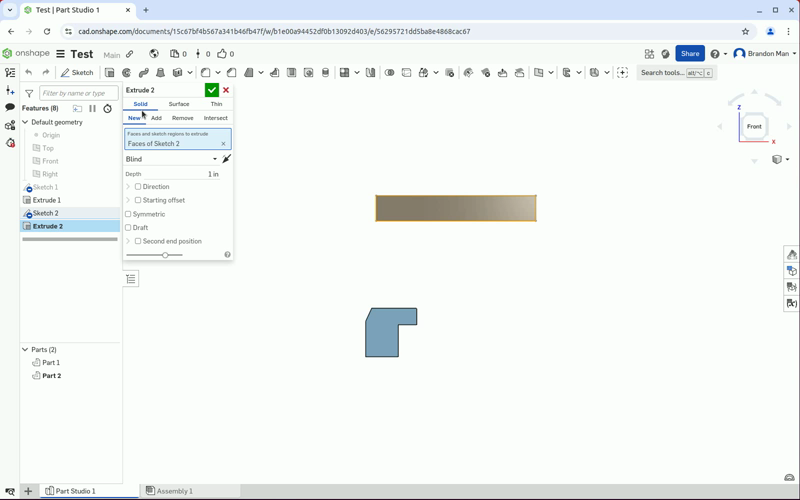
mouse_move(137, 120)
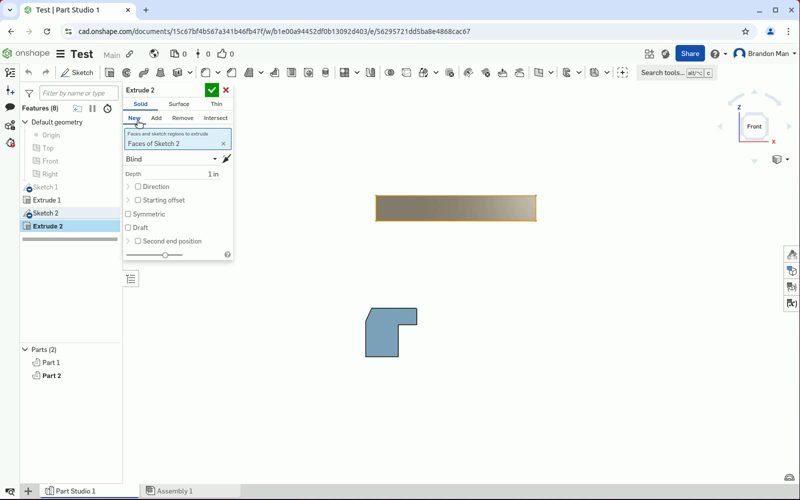
click(137, 120)
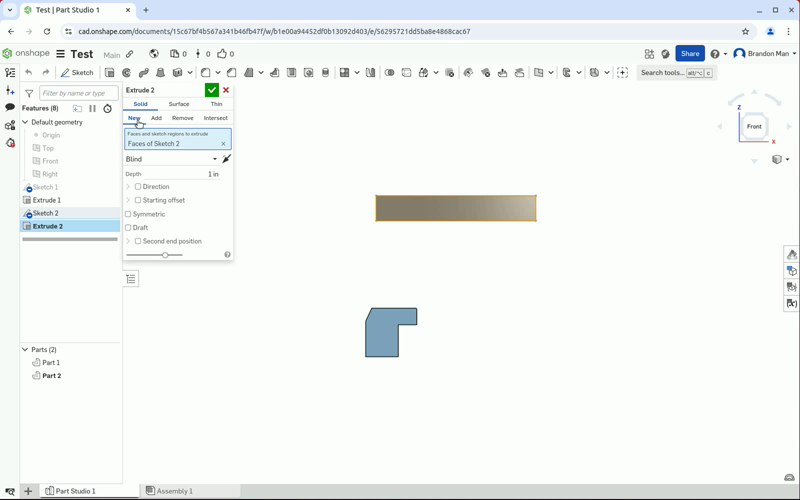
key(tab, 4)
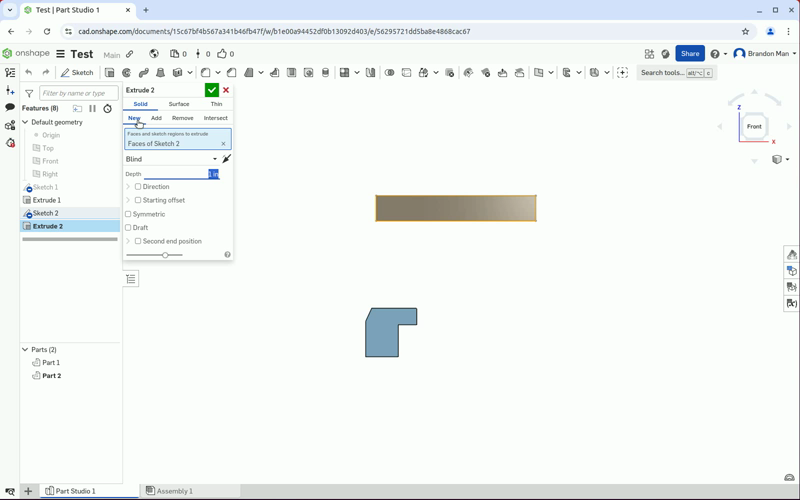
text(11.795)
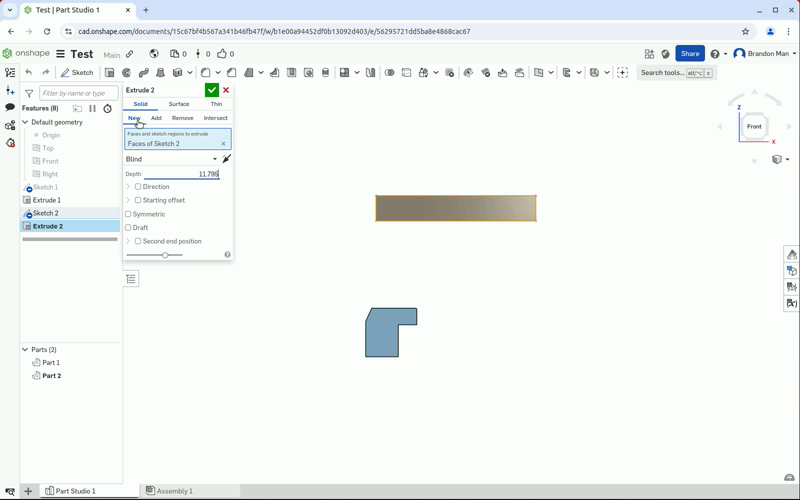
key(enter)
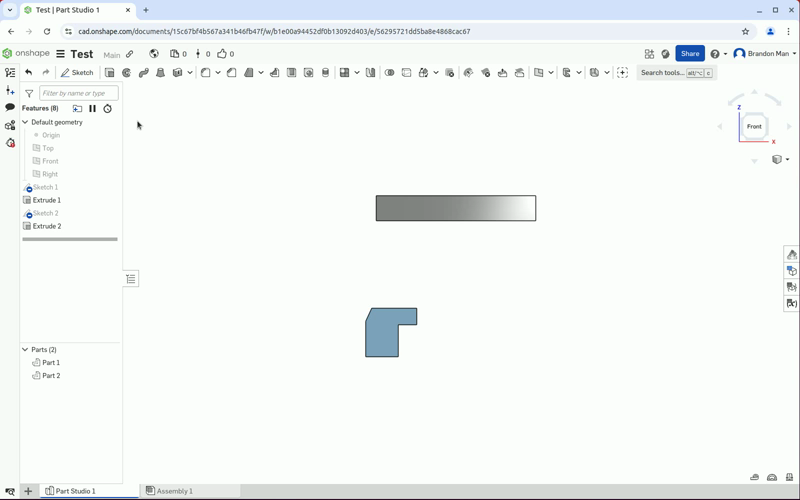
key(shift+h)
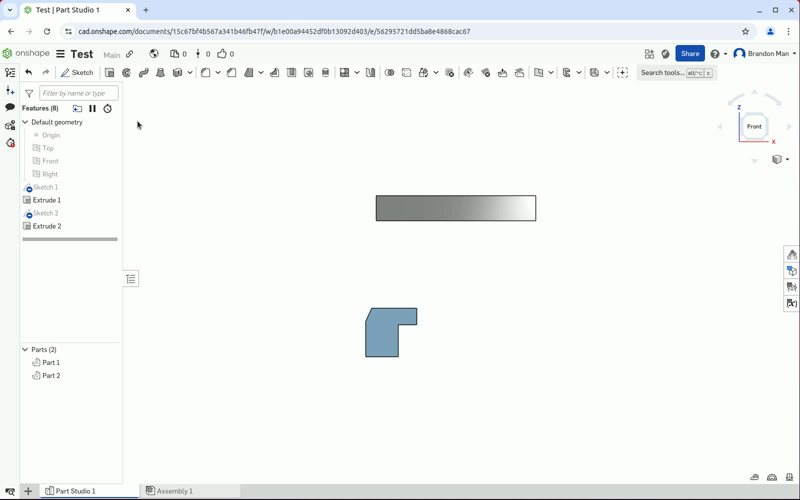
key(shift+h)
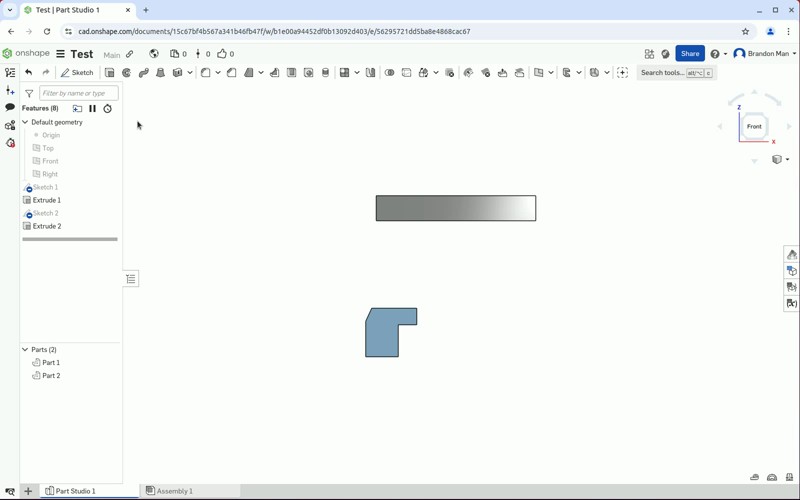
mouse_move(73, 189)
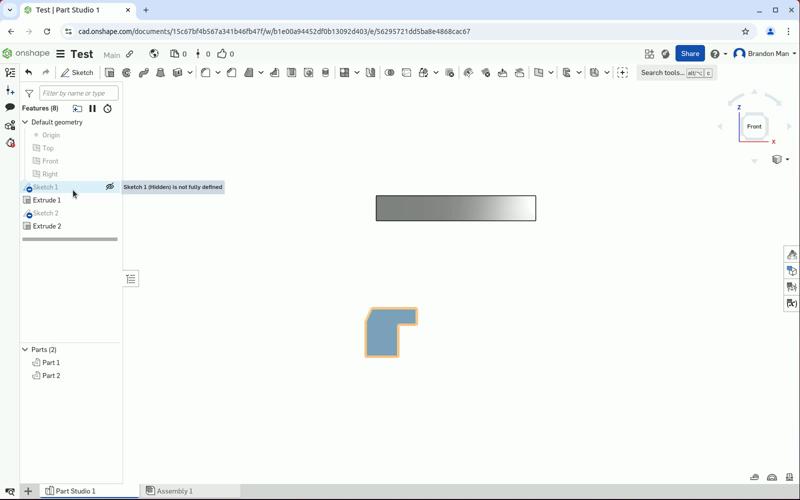
click(73, 189)
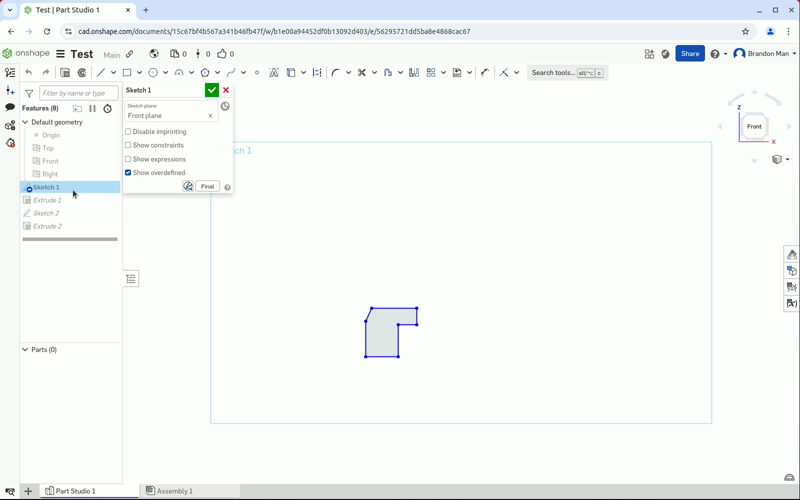
mouse_move(229, 92)
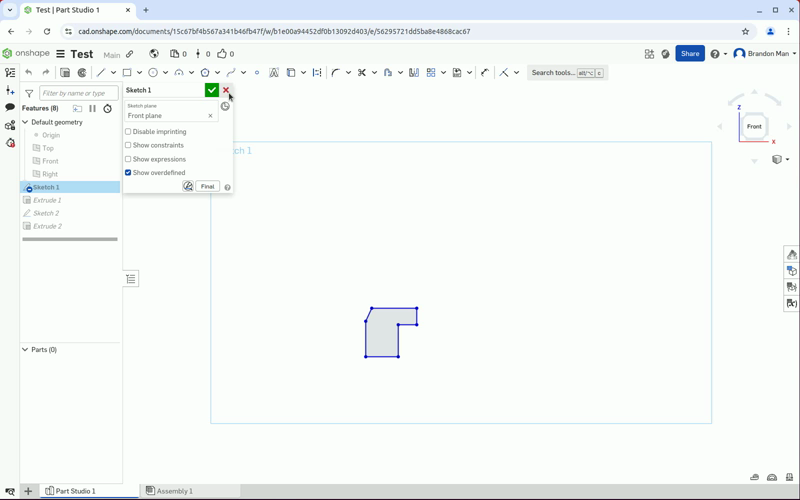
click(229, 92)
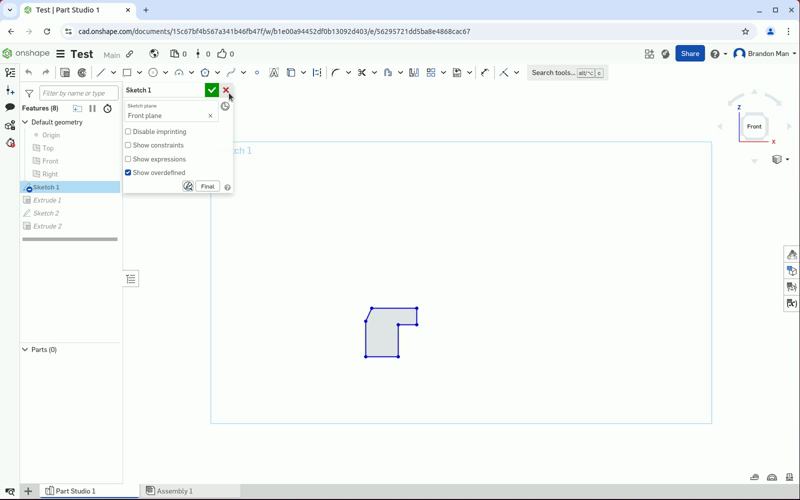
key(shift+s)
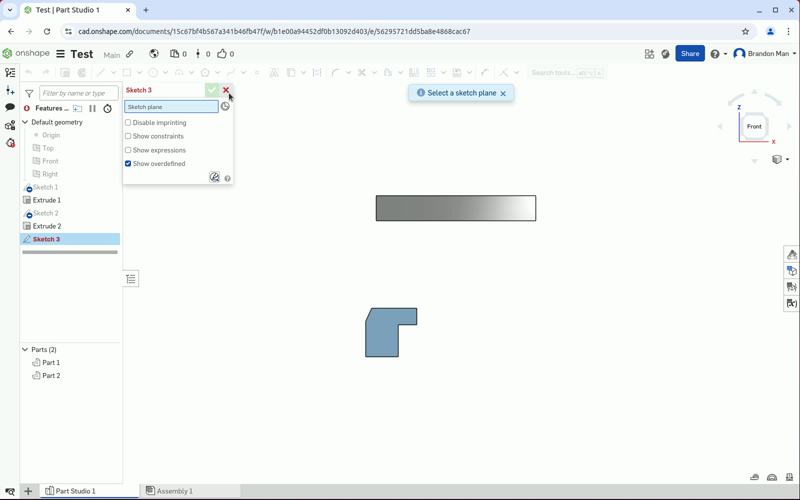
mouse_move(73, 163)
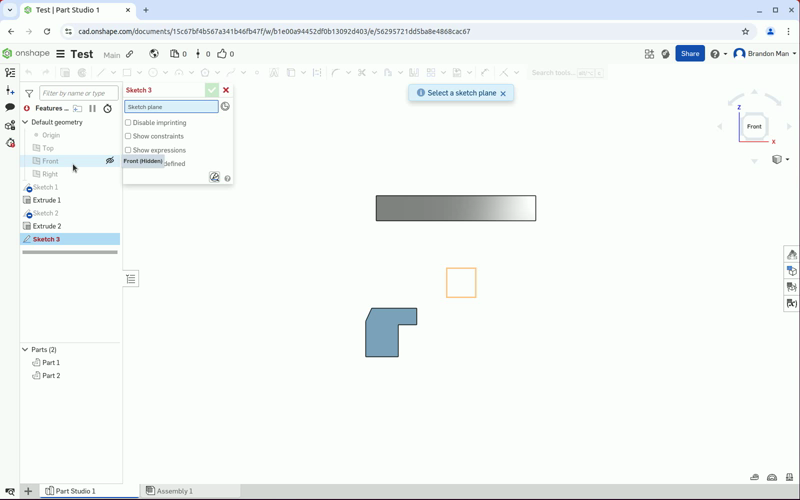
click(73, 163)
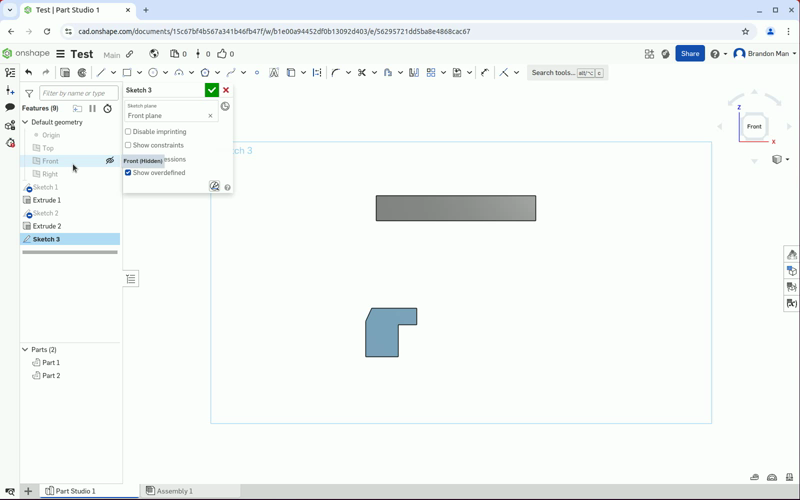
mouse_move(73, 352)
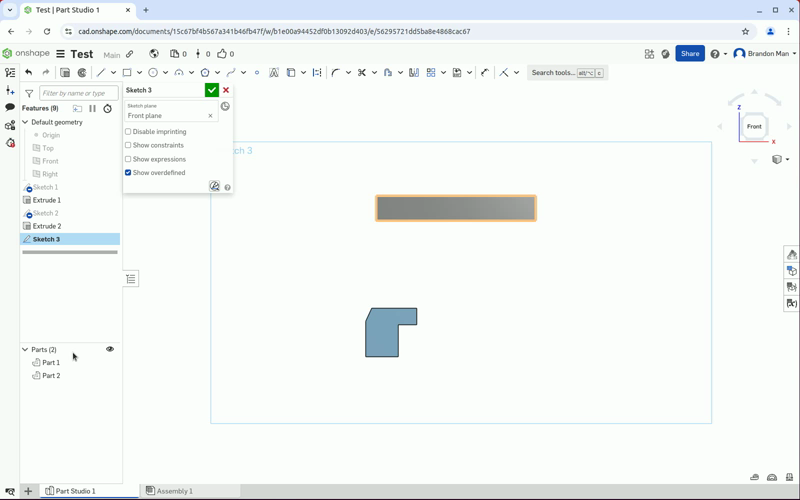
key(y)
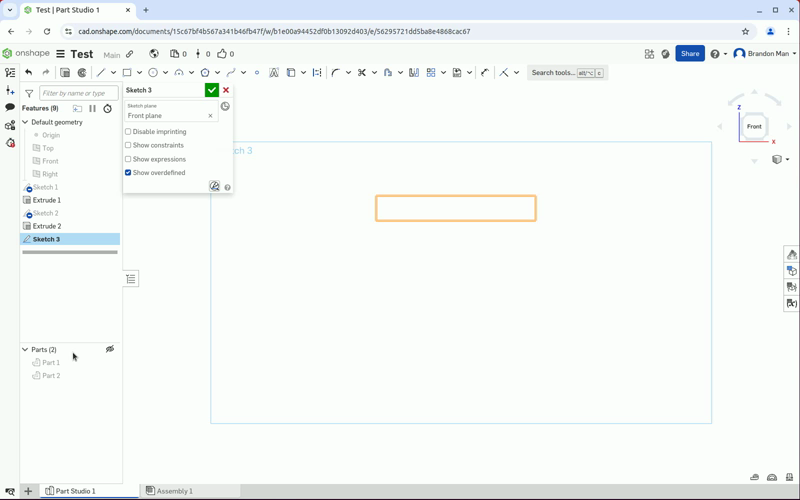
key(l)
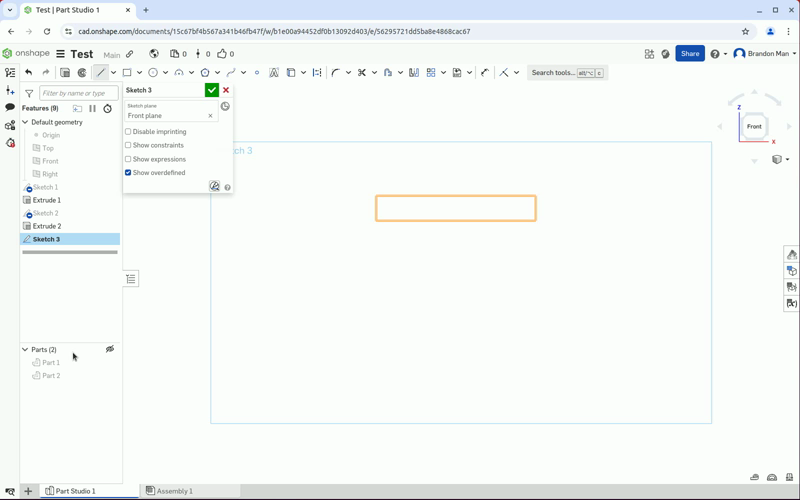
key_down(shift)
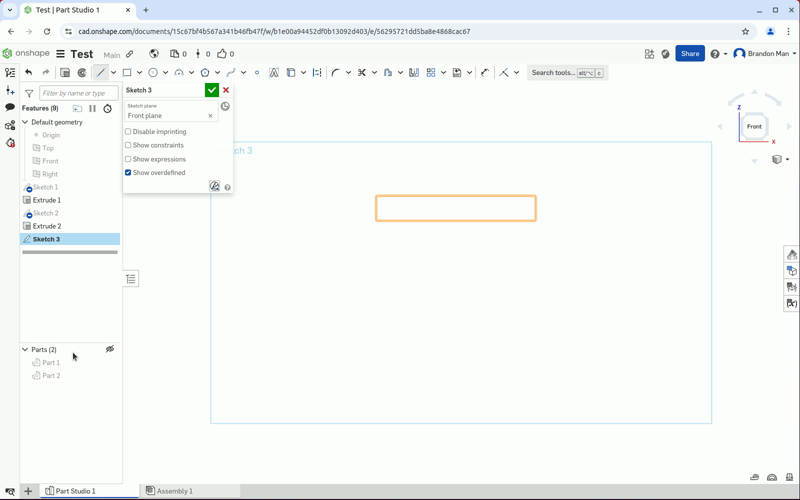
mouse_move(376, 195)
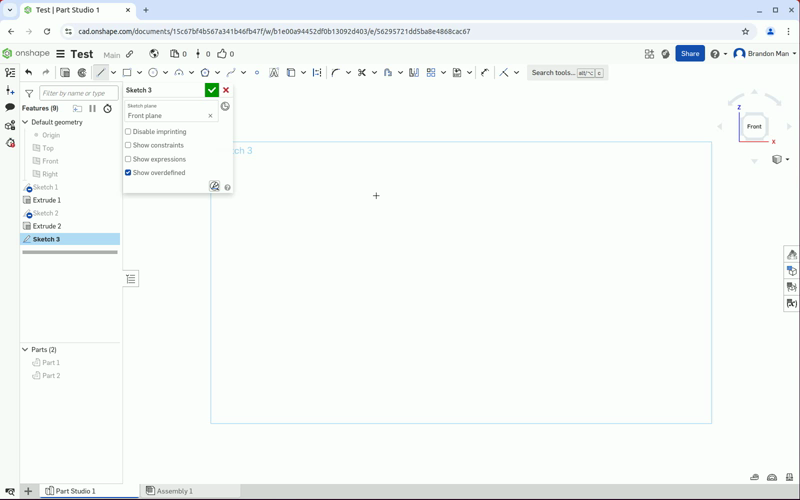
click(376, 195)
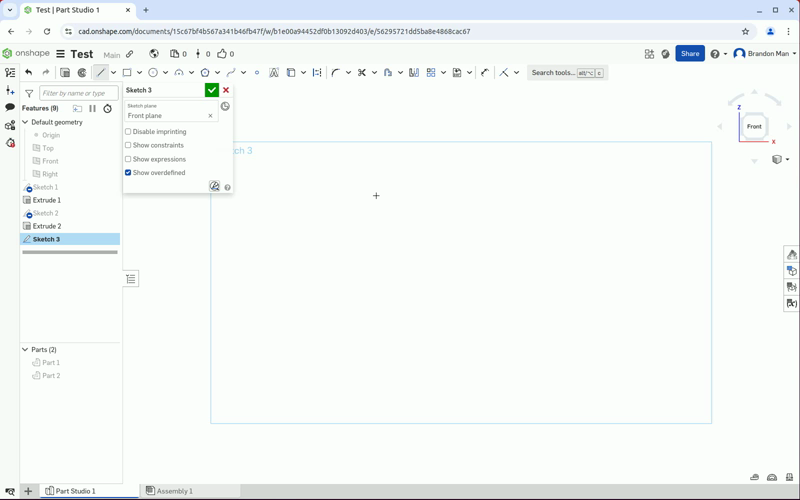
key_up(shift)
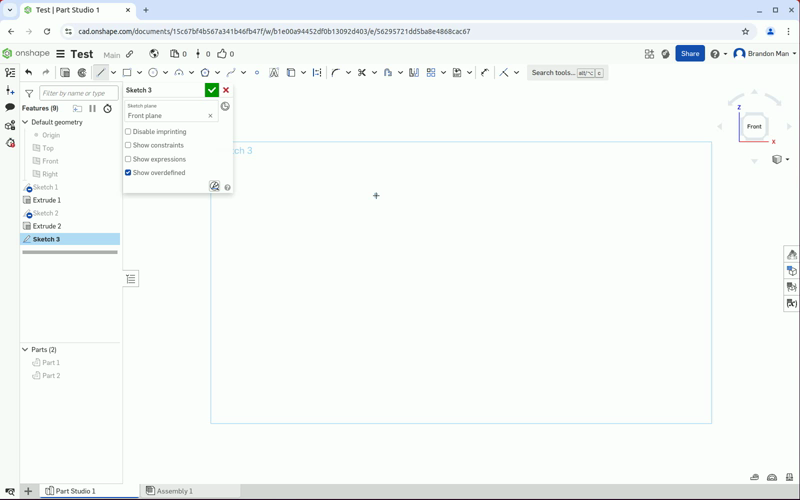
key_down(shift)
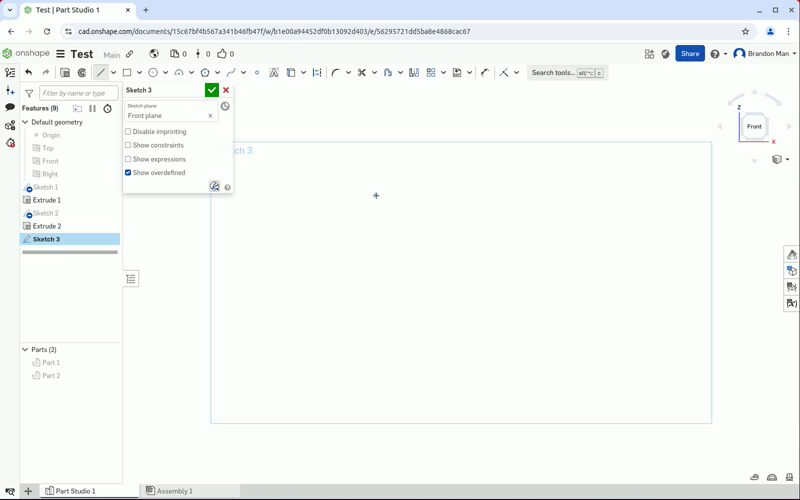
mouse_move(535, 195)
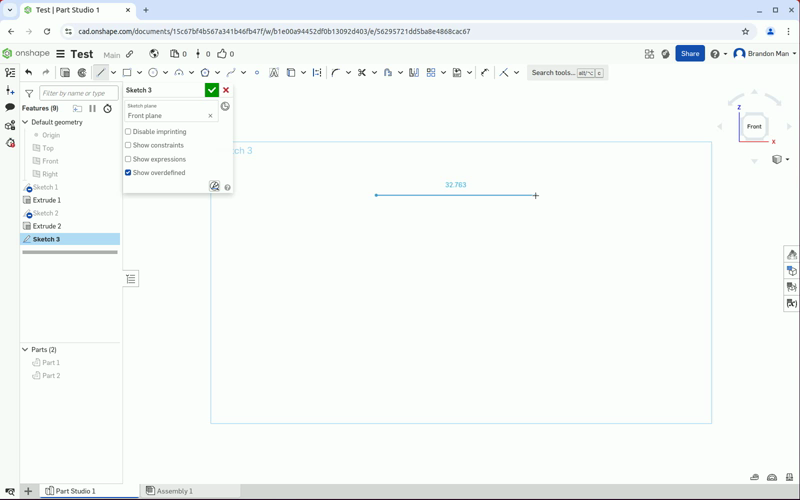
click(535, 195)
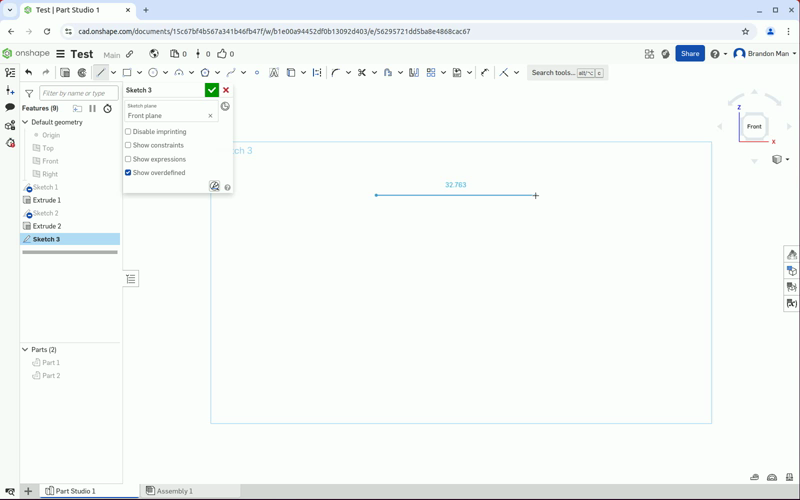
key_up(shift)
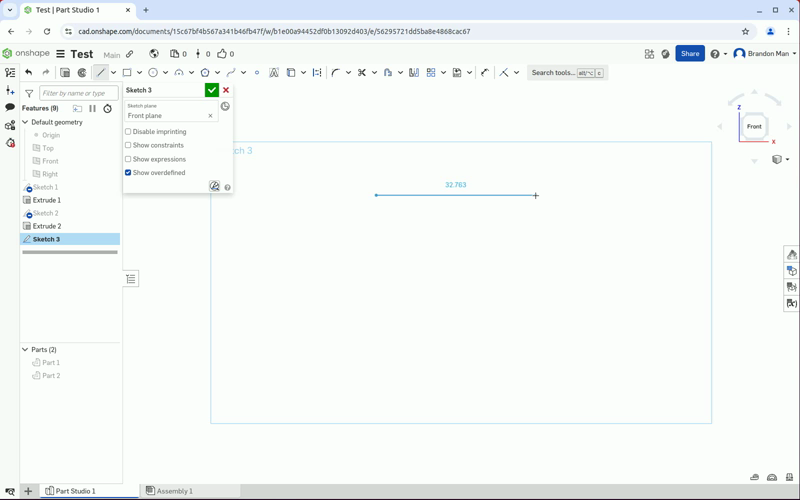
key_down(shift)
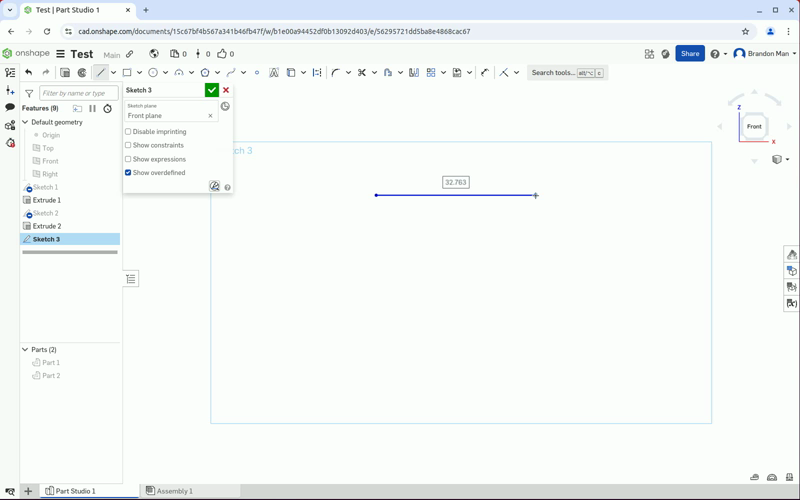
mouse_move(565, 195)
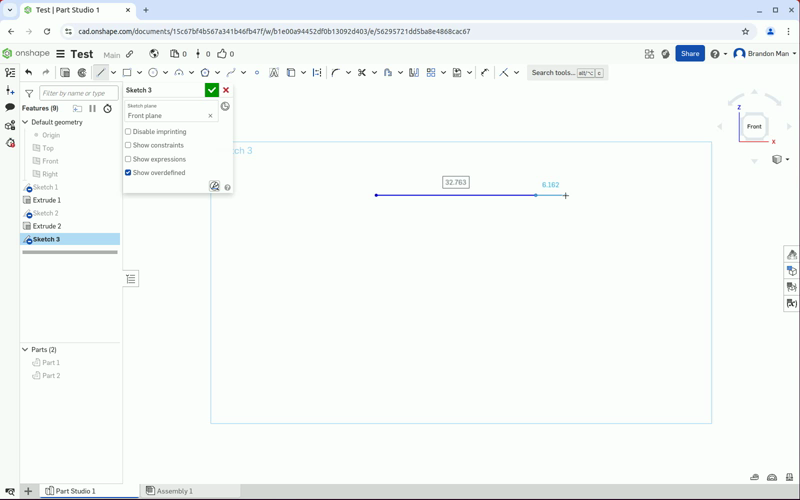
mouse_move(535, 169)
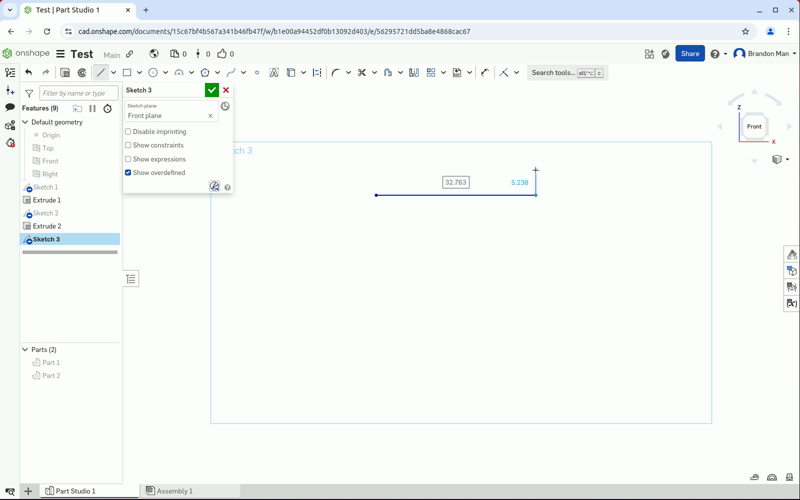
click(535, 169)
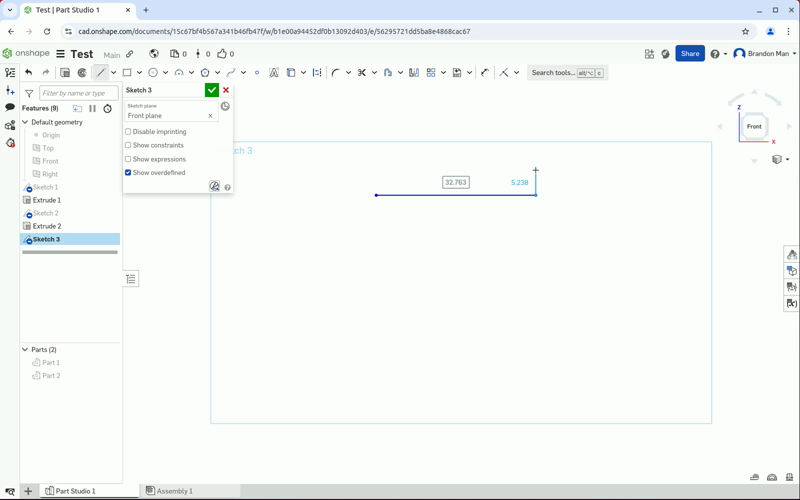
key_up(shift)
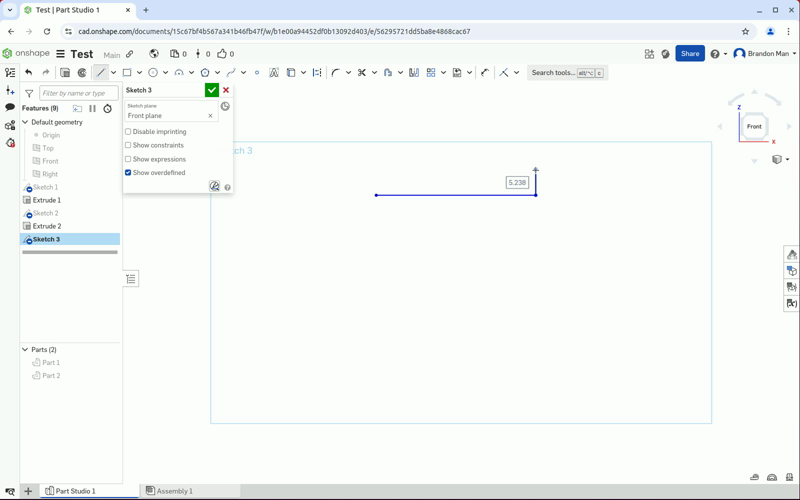
key_down(shift)
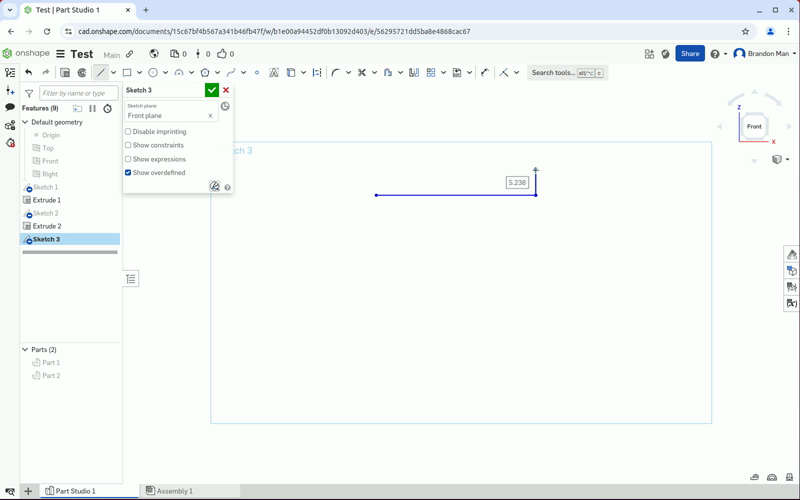
mouse_move(376, 169)
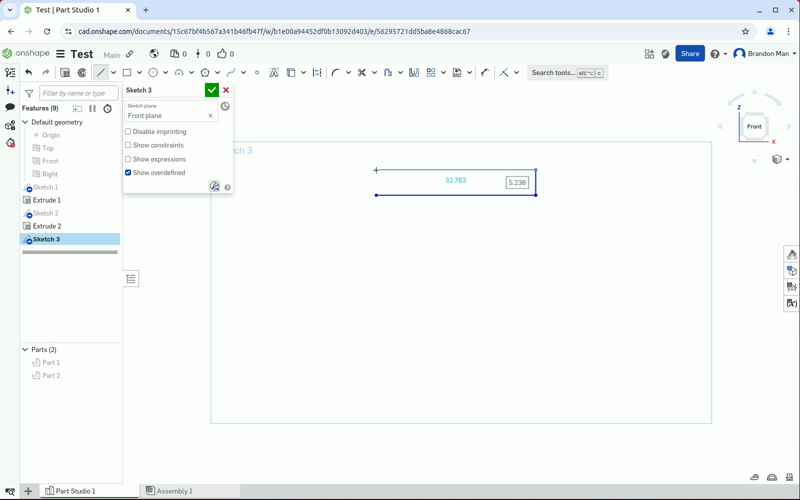
click(376, 169)
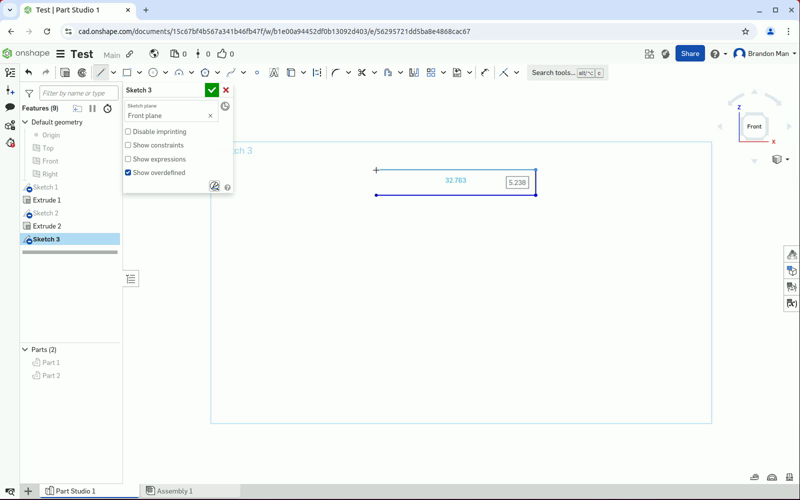
key_up(shift)
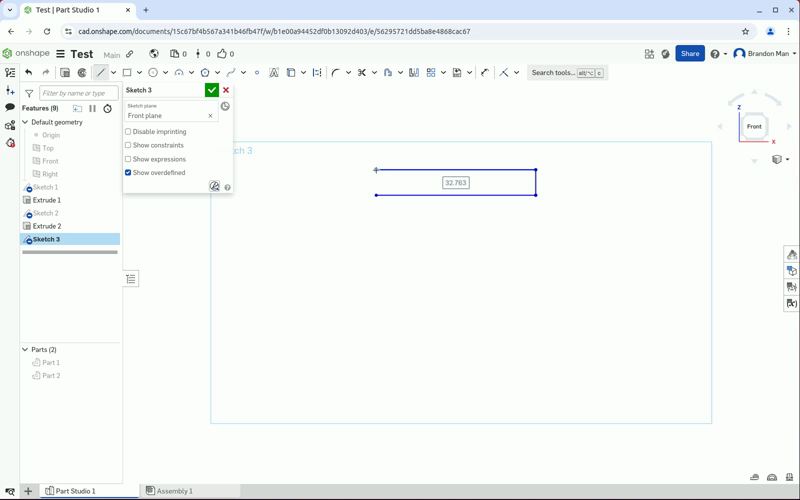
mouse_move(406, 169)
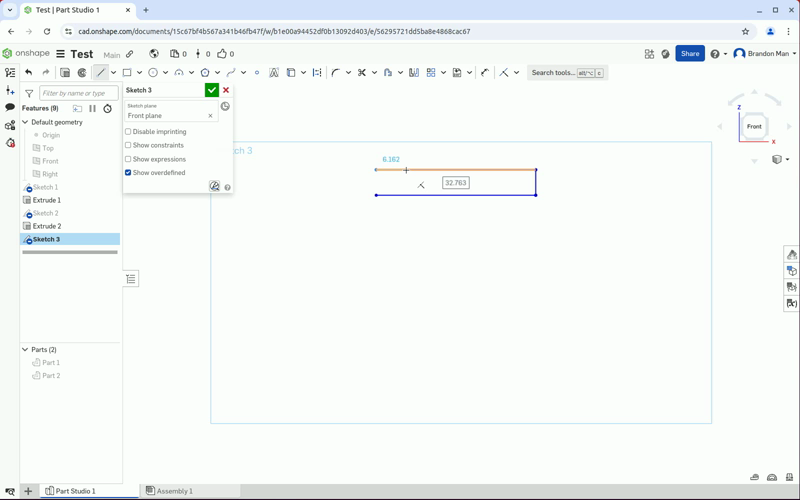
key_down(shift)
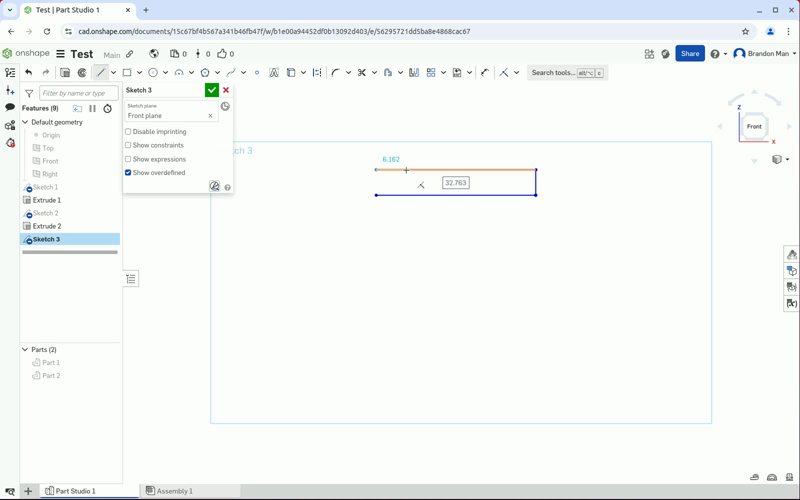
mouse_move(376, 195)
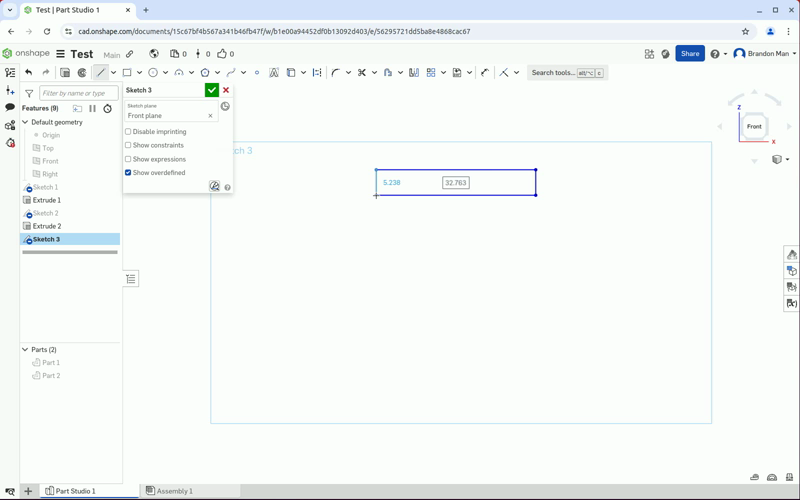
key_up(shift)
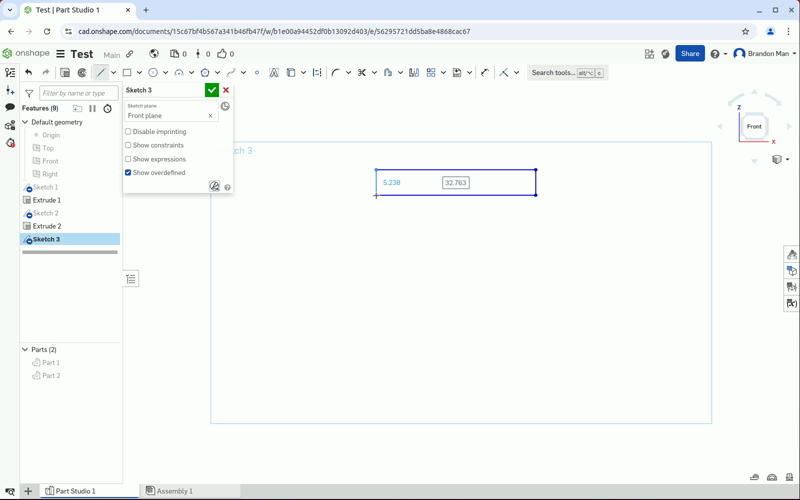
click(376, 195)
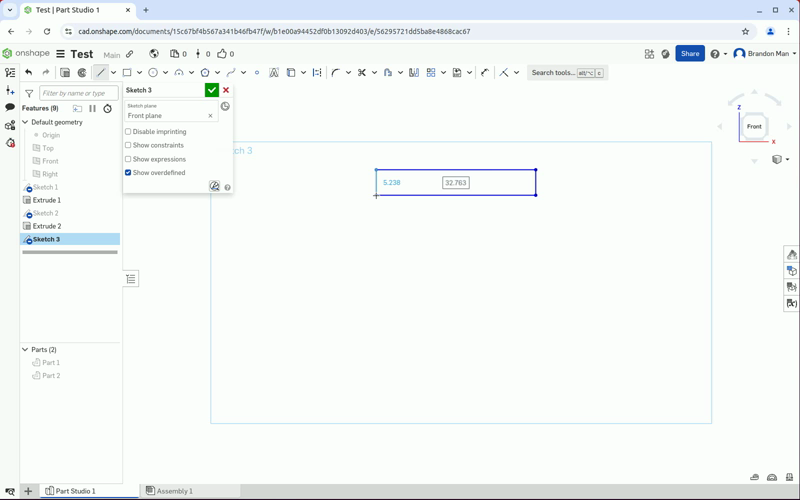
key(esc)
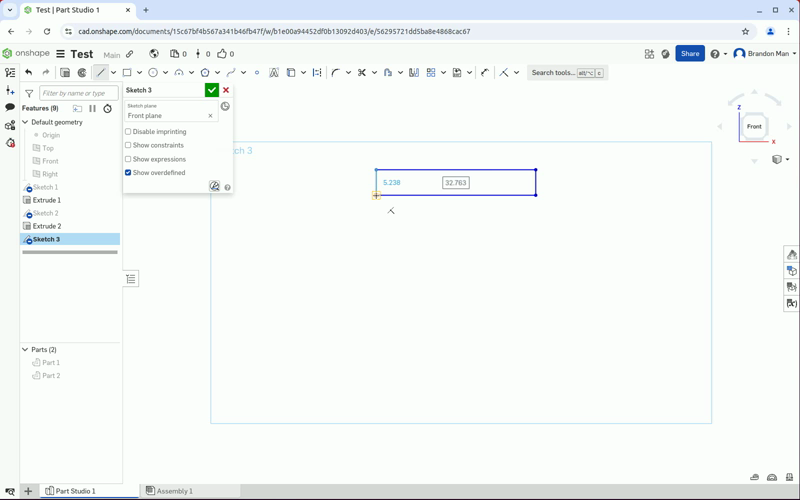
mouse_move(456, 188)
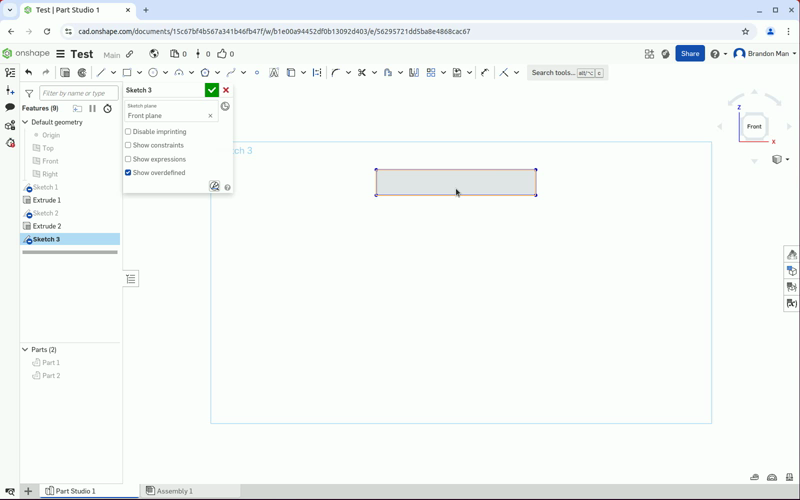
click(456, 188)
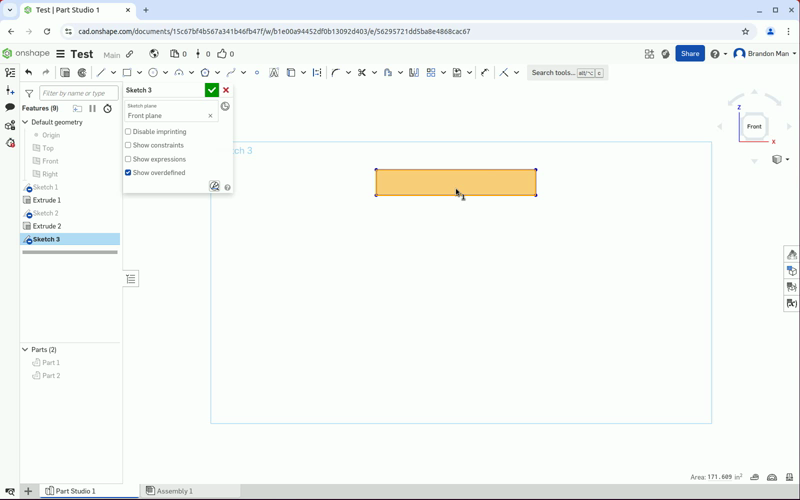
mouse_move(73, 352)
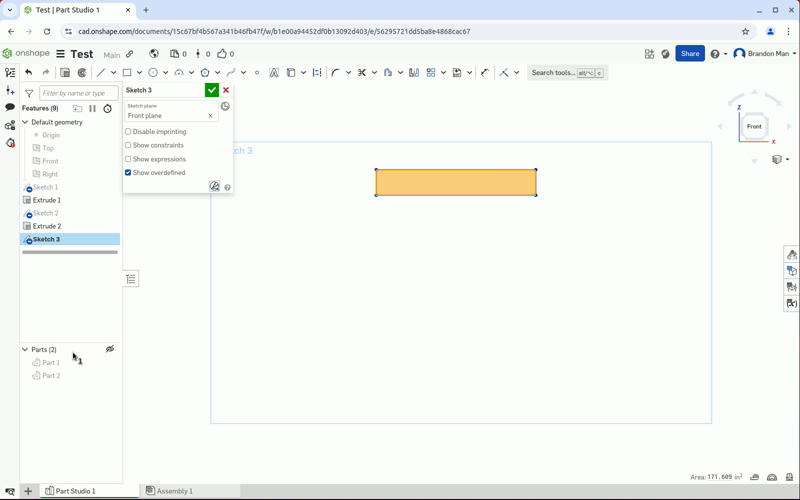
key(shift+y)
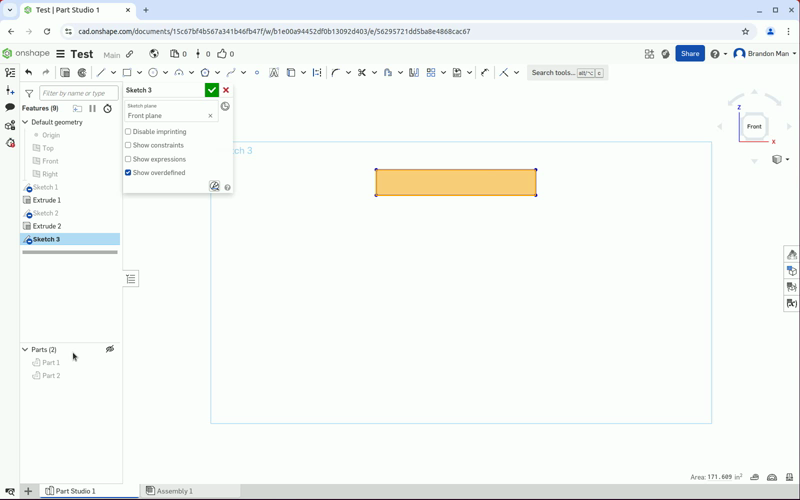
key(shift+e)
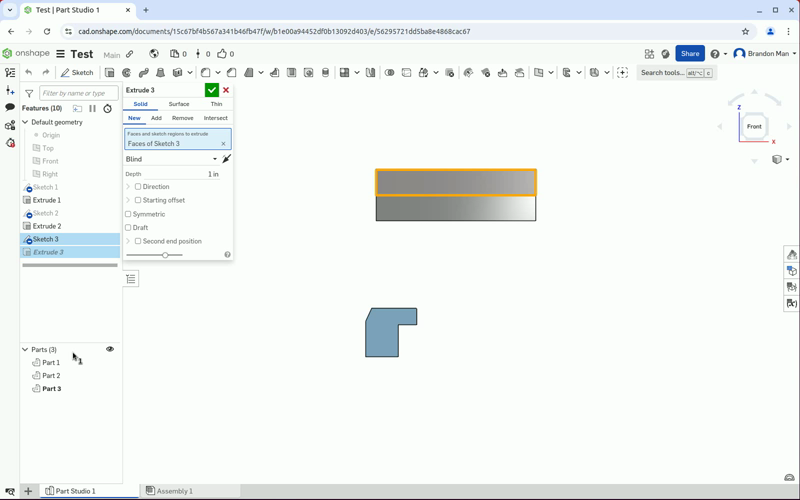
mouse_move(143, 106)
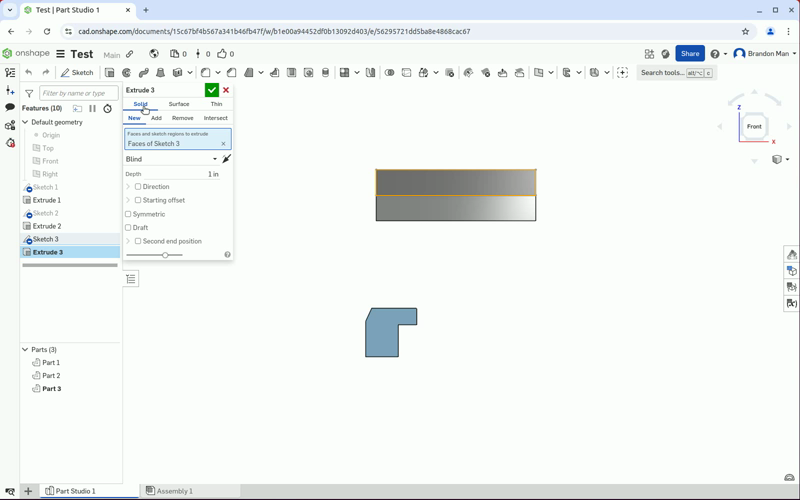
click(143, 106)
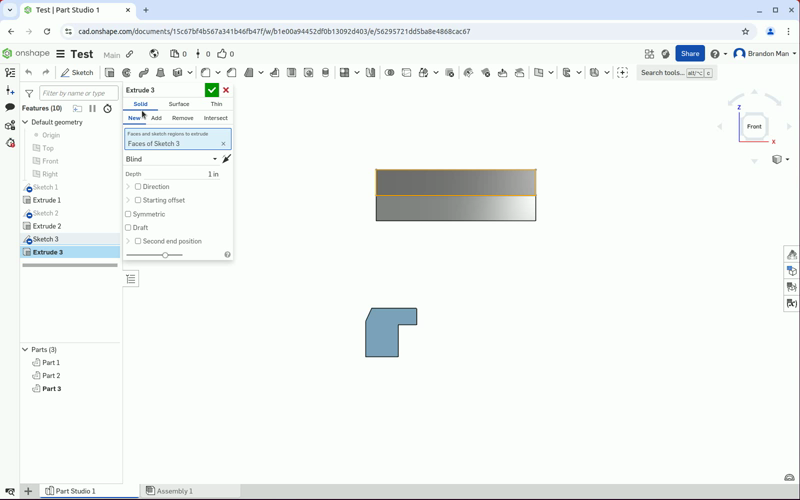
mouse_move(137, 120)
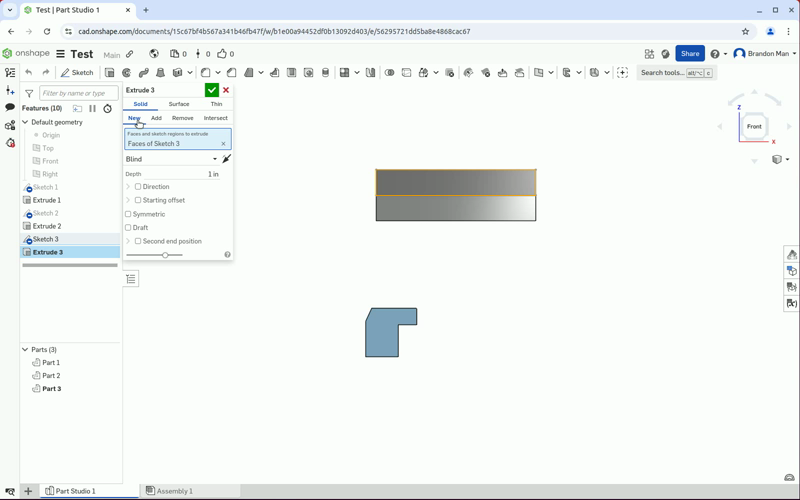
click(137, 120)
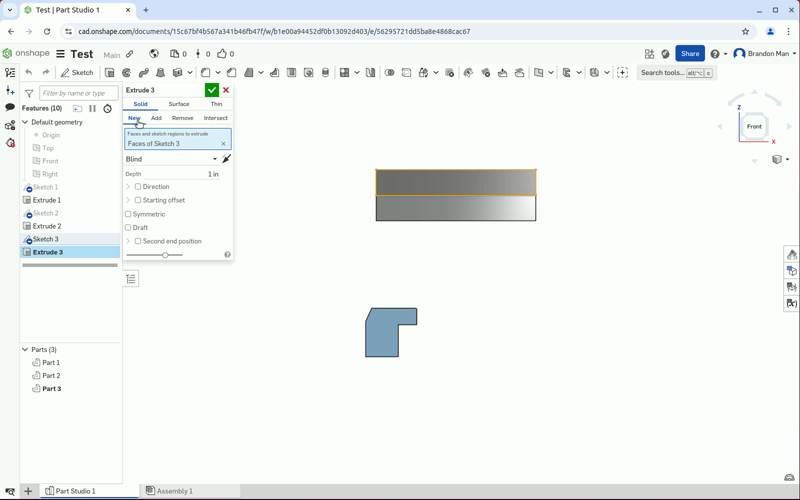
key(tab, 4)
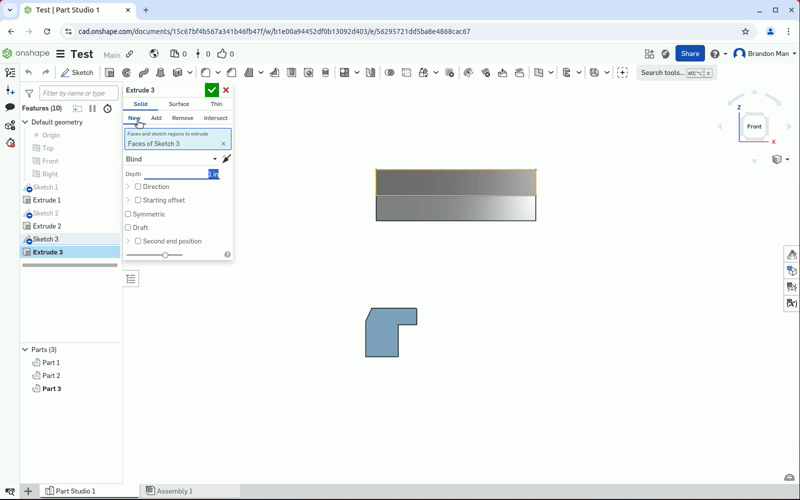
text(11.795)
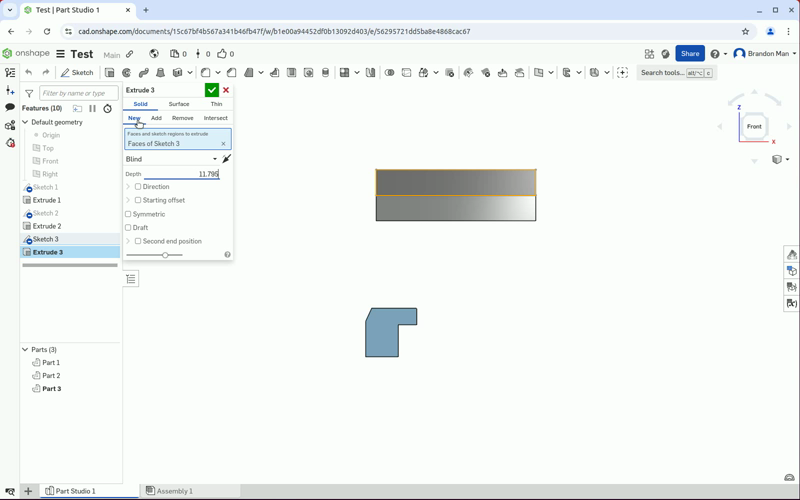
key(enter)
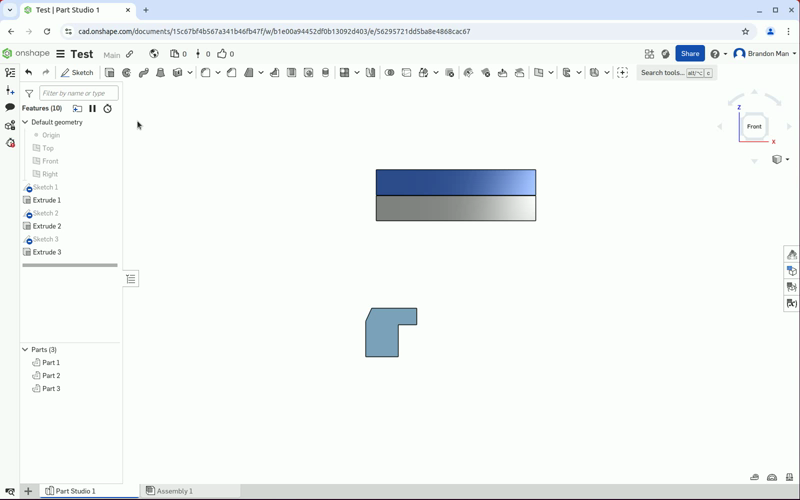
key(shift+h)
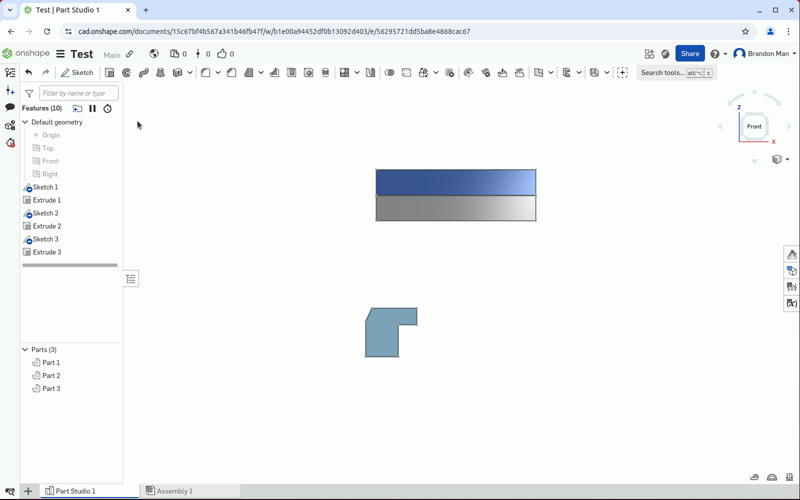
key(shift+h)
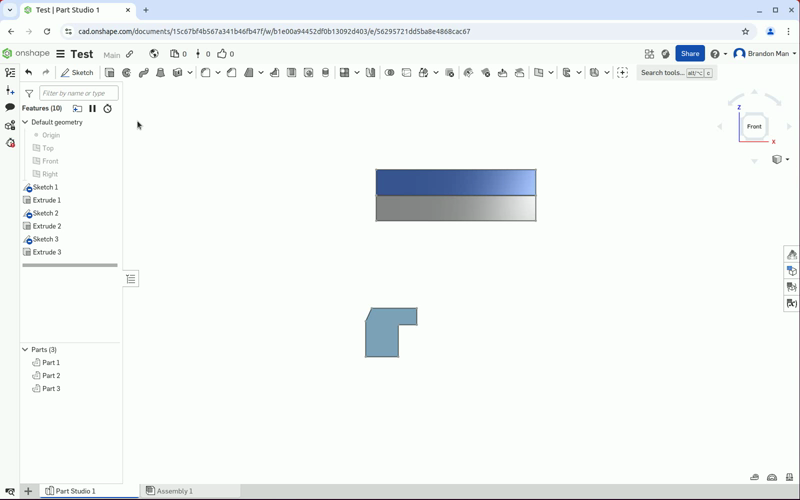
key(shift+7)
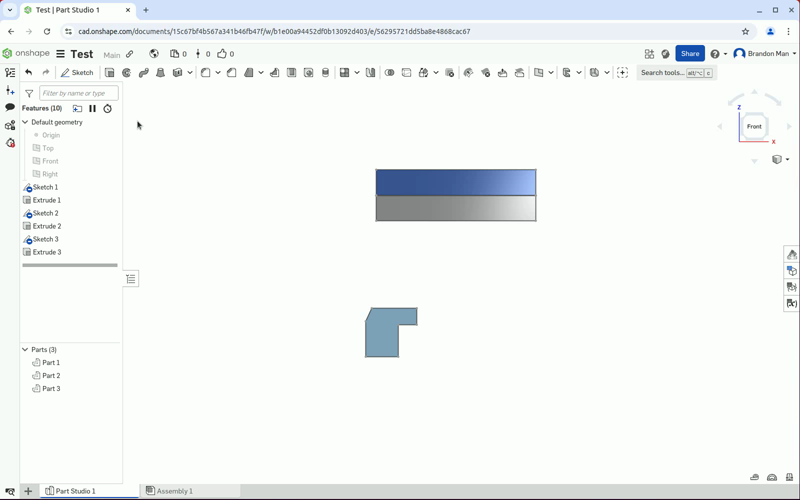
key(left, 2)
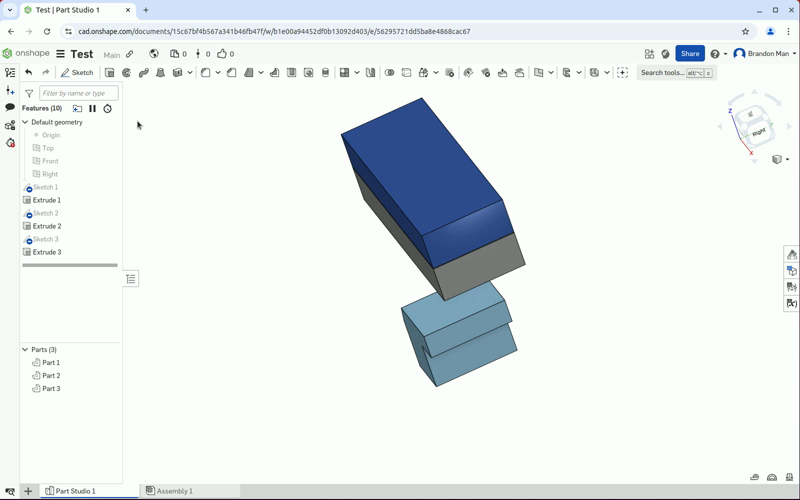
key(down, 2)
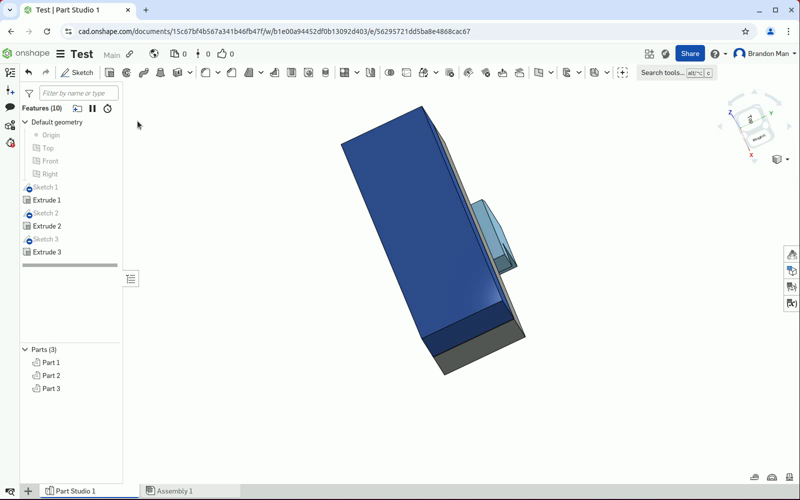
key(up, 2)
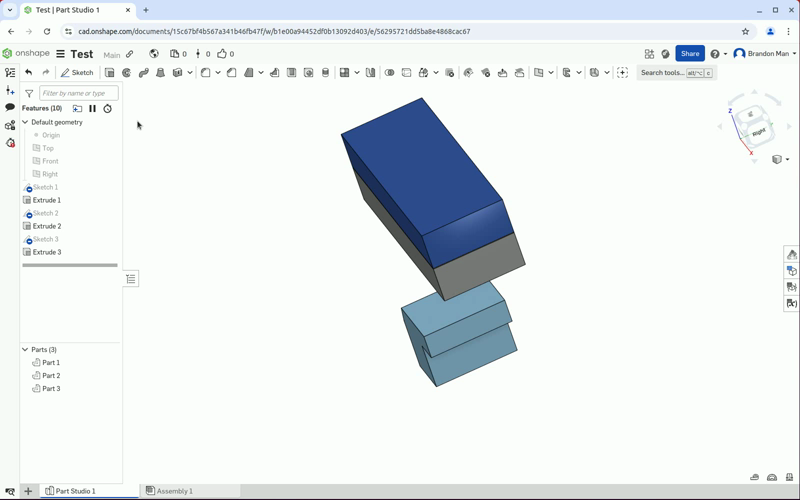
key(right, 2)
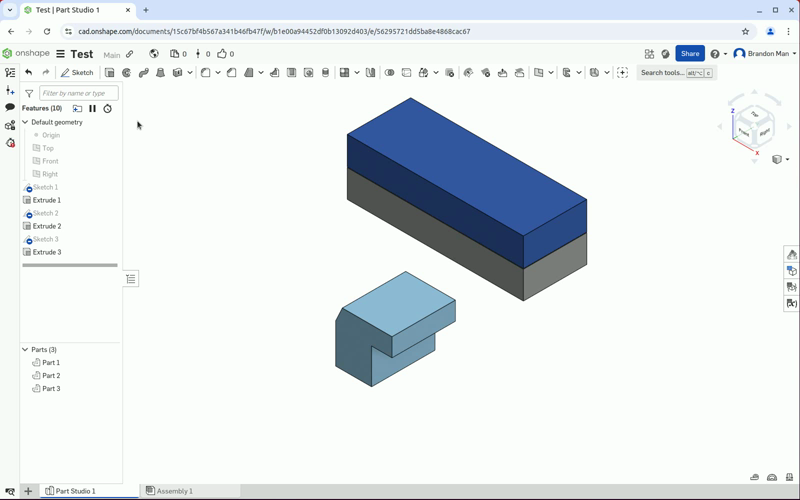
mouse_move(73, 189)
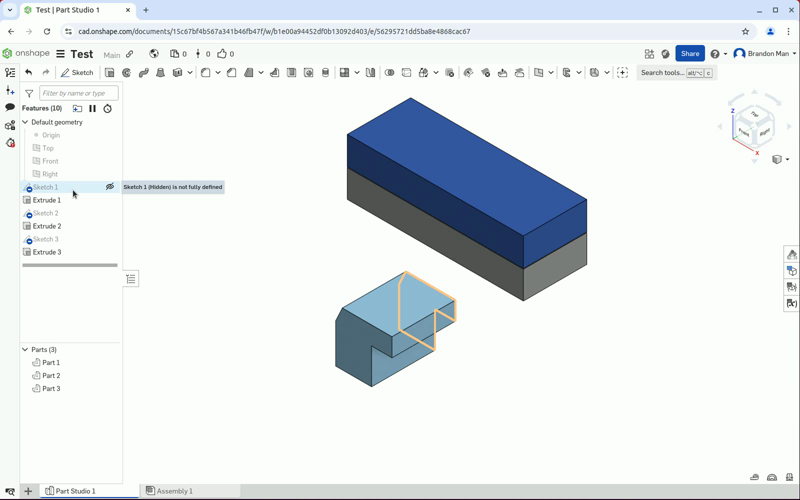
click(73, 189)